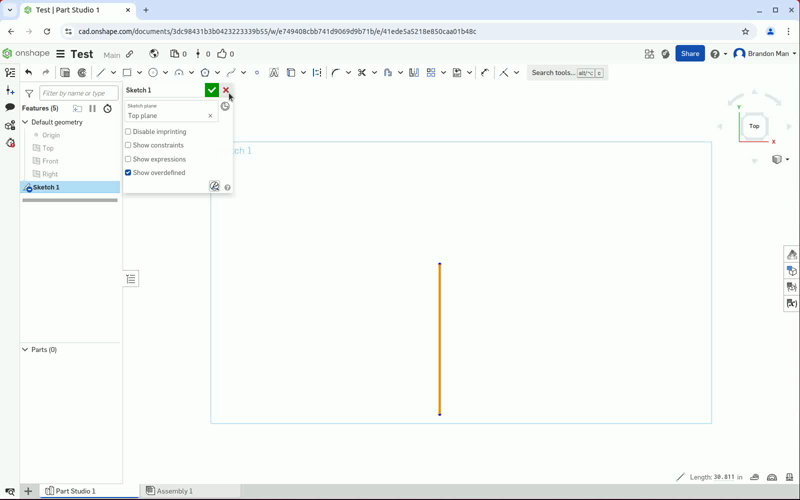
key(shift+h)
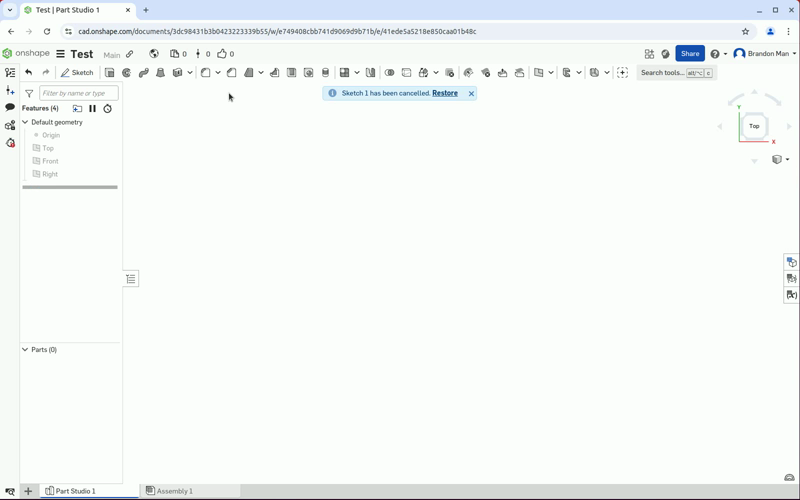
mouse_move(73, 352)
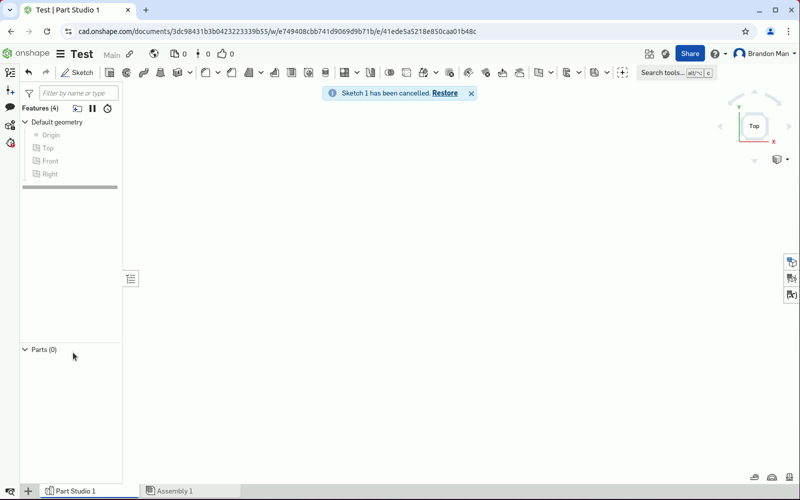
key(y)
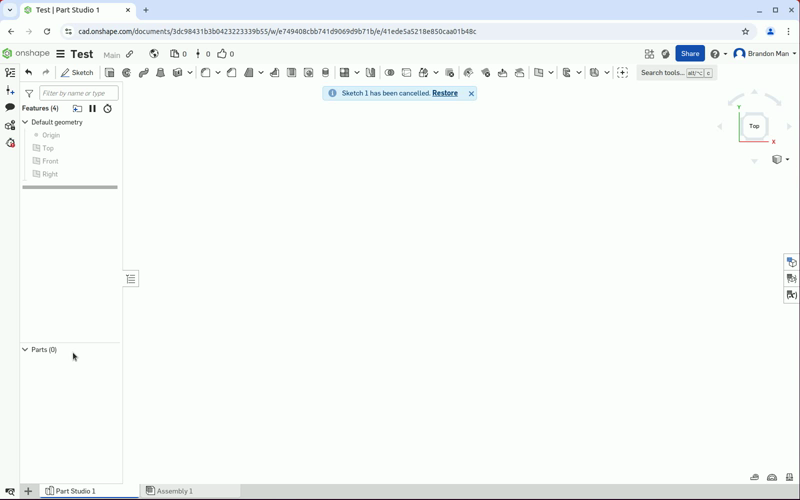
key(shift+p)
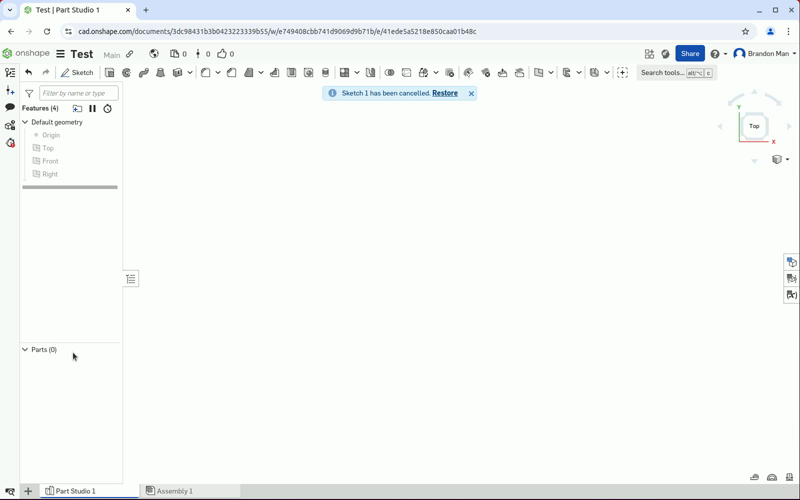
key(space)
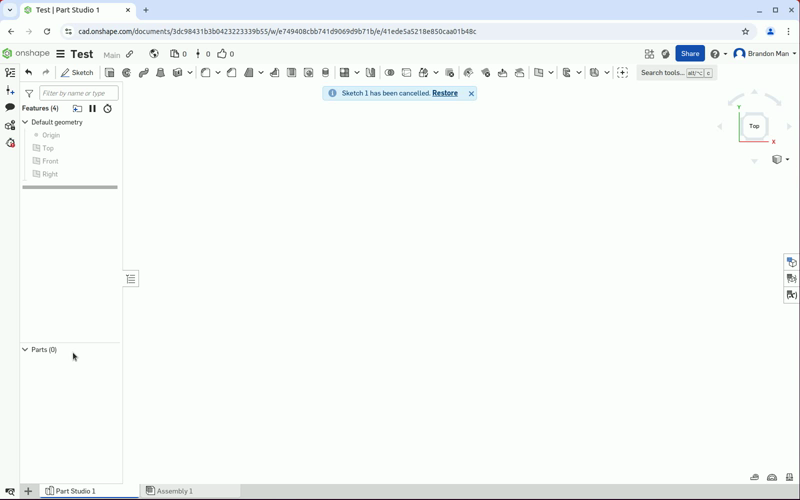
key_down(shift)
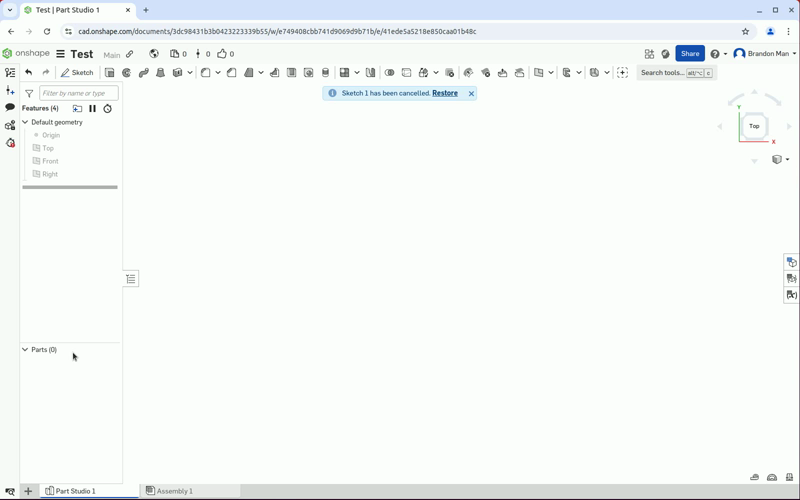
key(up)
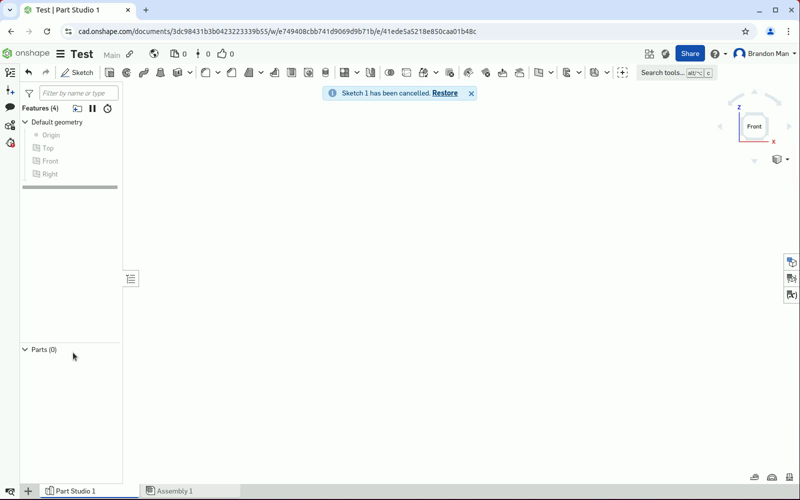
key_up(shift)
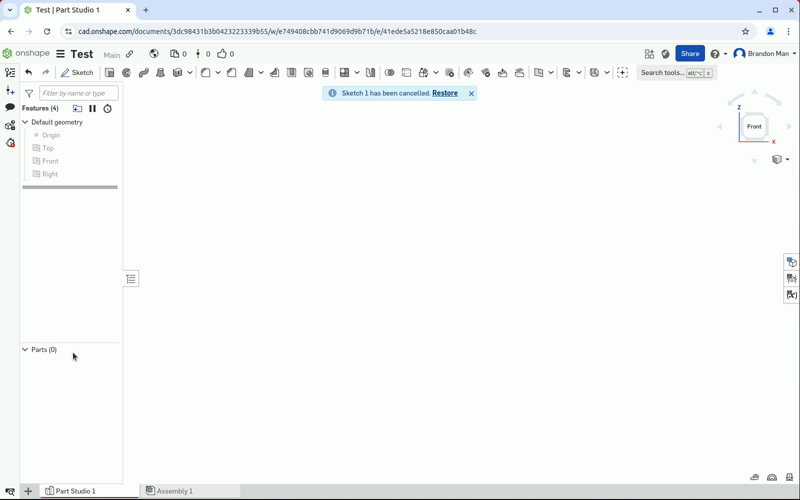
key(space)
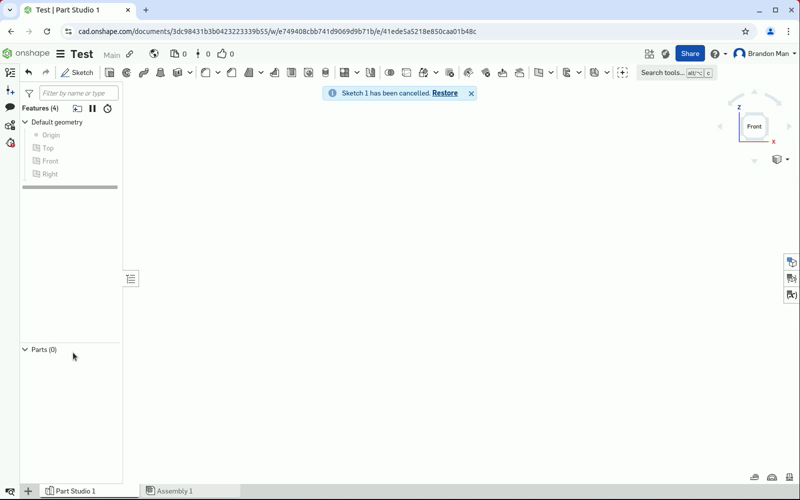
key_down(shift)
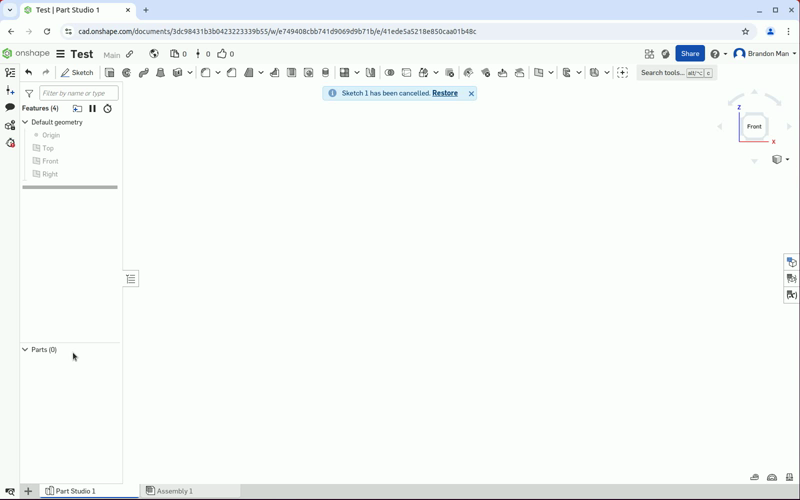
key(left)
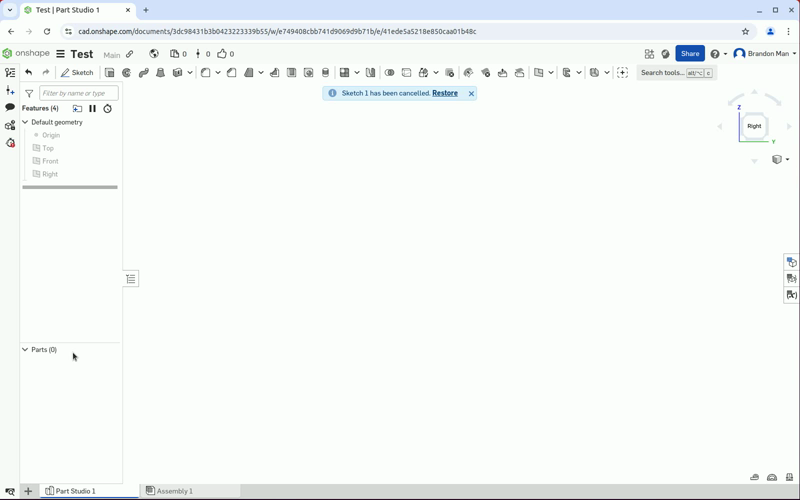
key_up(shift)
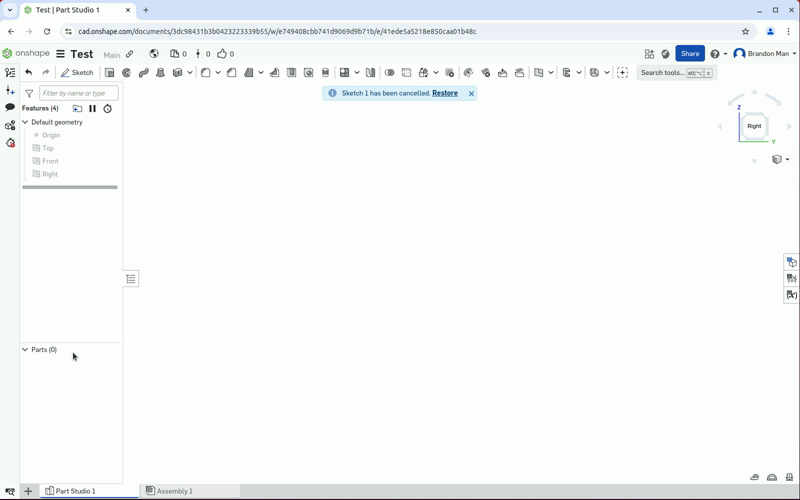
mouse_move(73, 352)
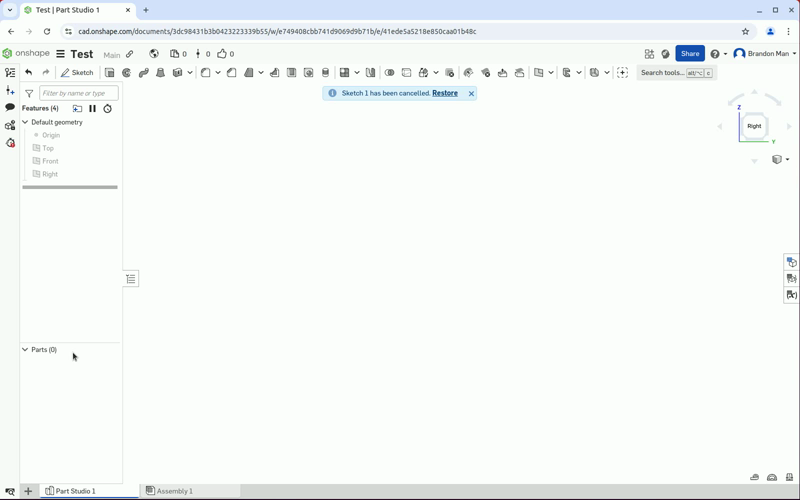
key(shift+y)
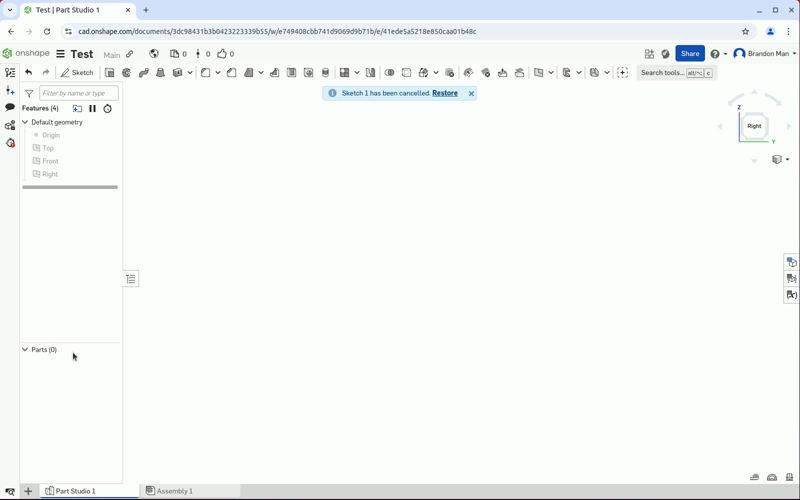
key(shift+s)
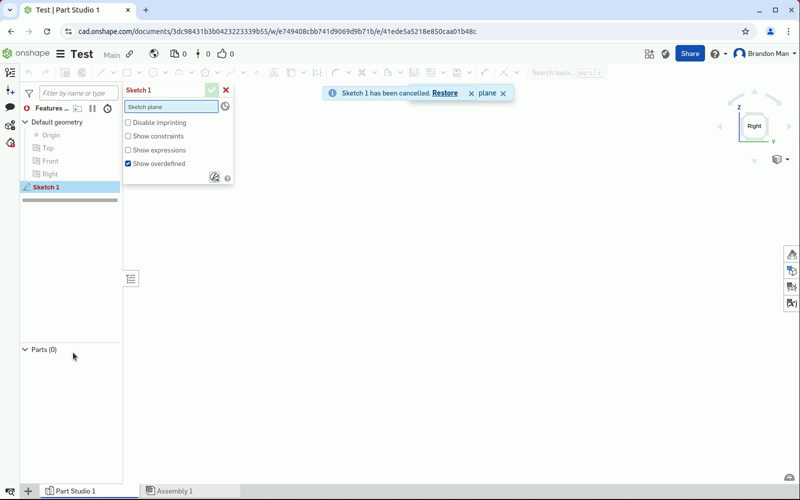
mouse_move(73, 176)
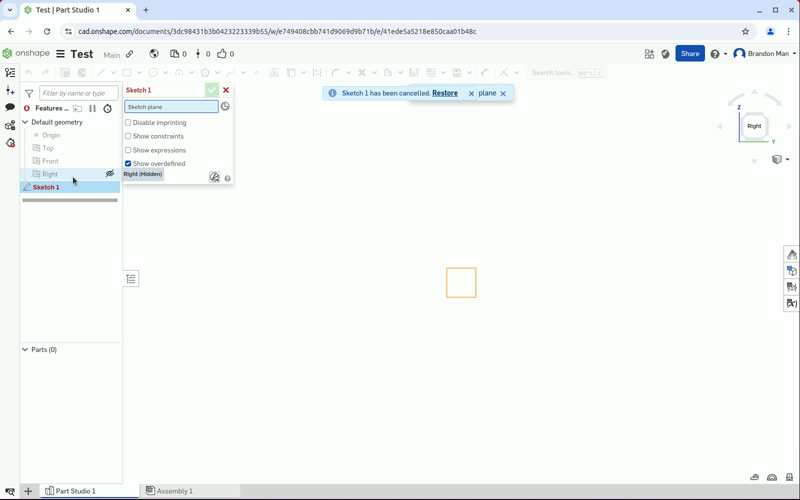
click(73, 176)
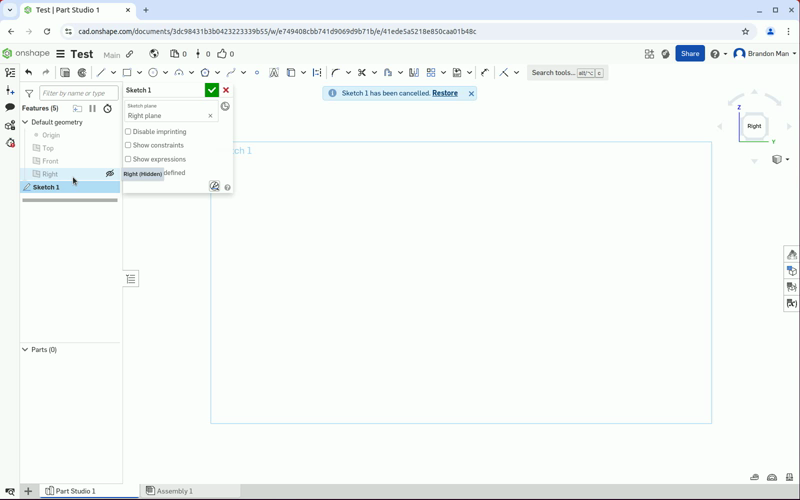
mouse_move(73, 352)
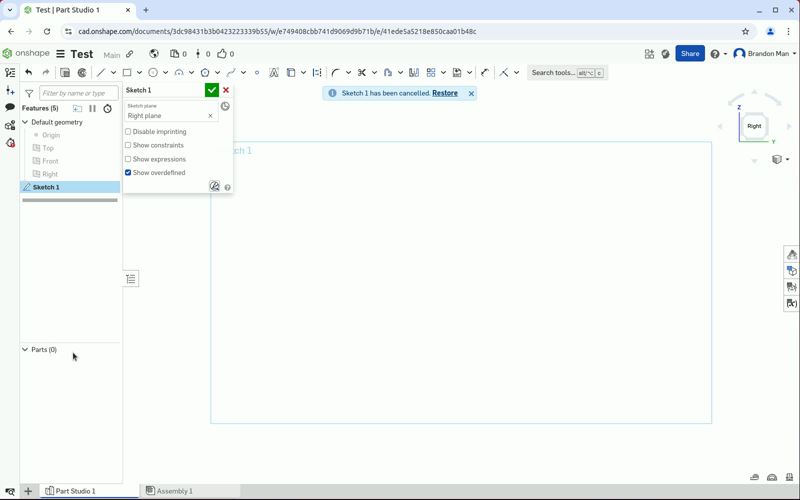
key(y)
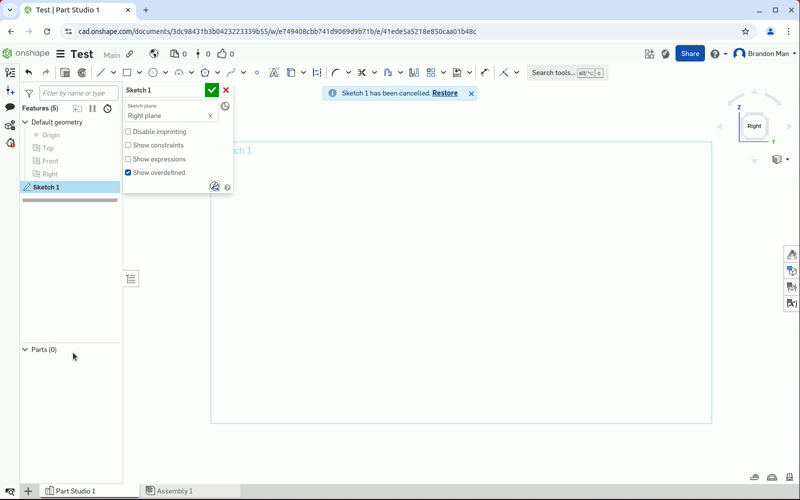
key(c)
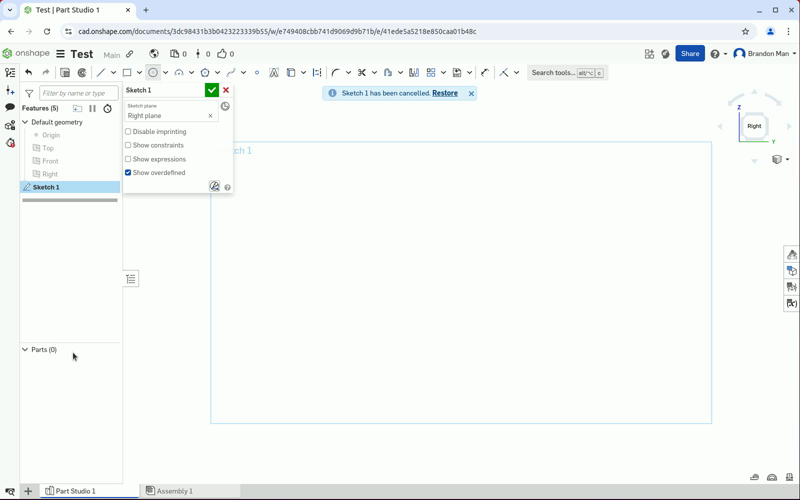
key_down(shift)
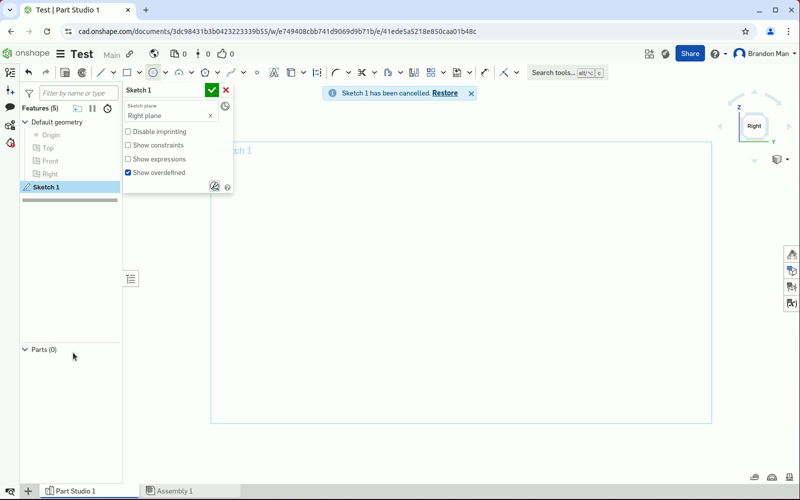
mouse_move(461, 282)
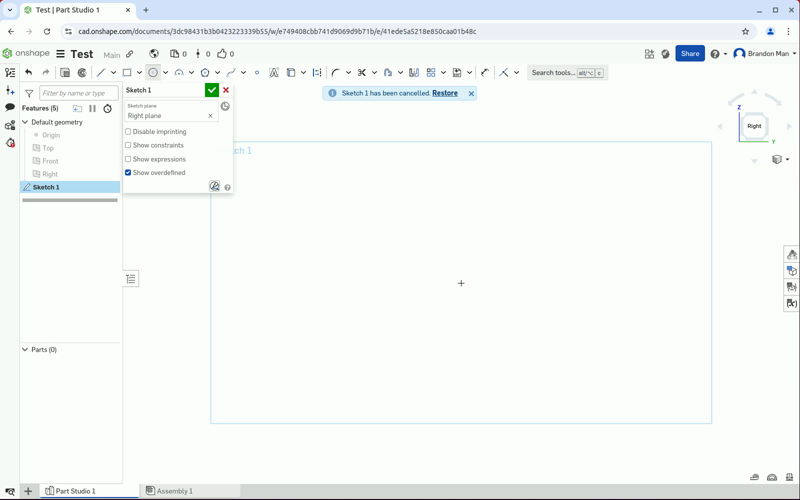
click(461, 282)
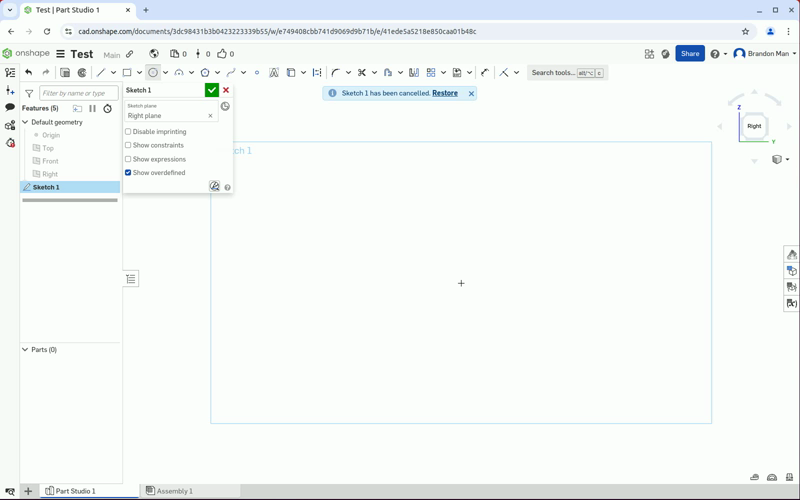
key_up(shift)
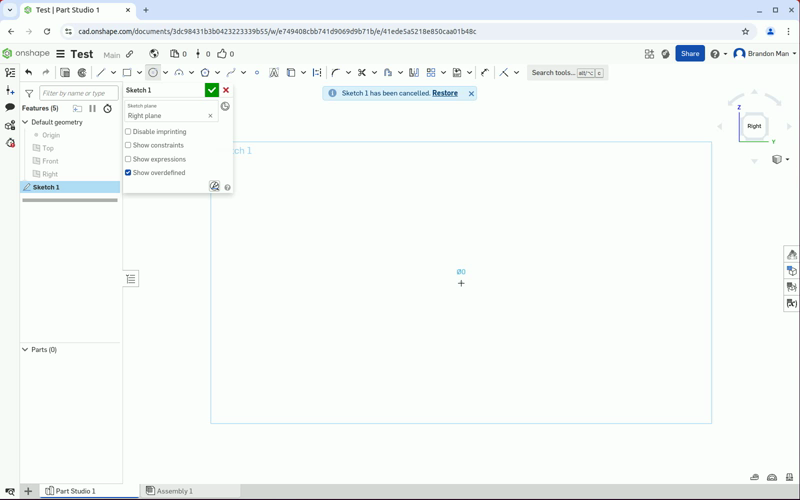
mouse_move(479, 282)
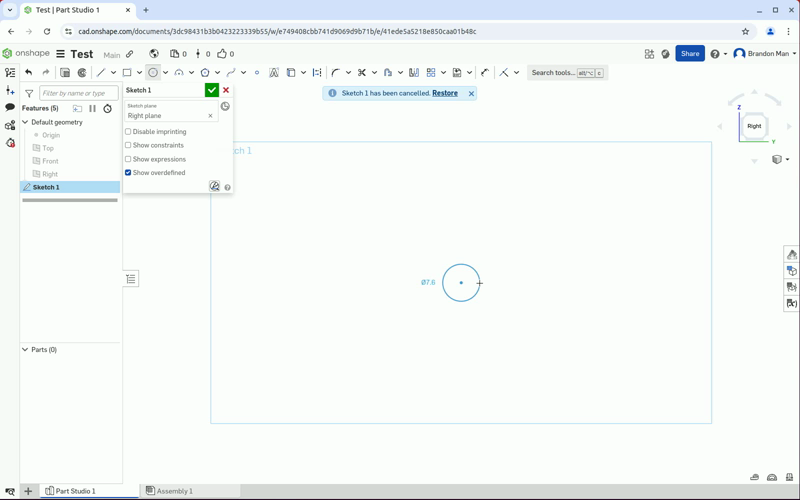
click(479, 282)
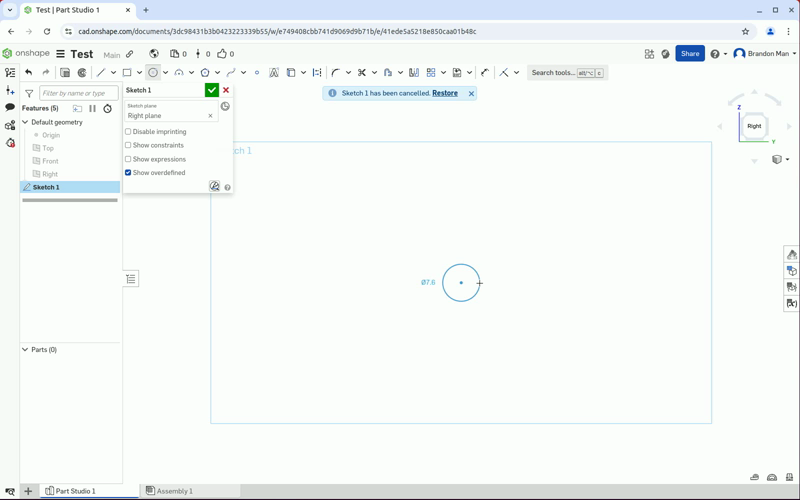
key(esc)
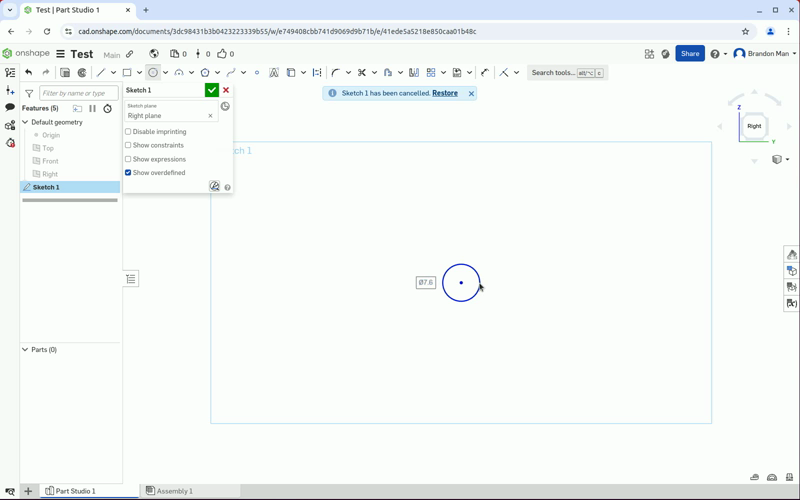
mouse_move(463, 291)
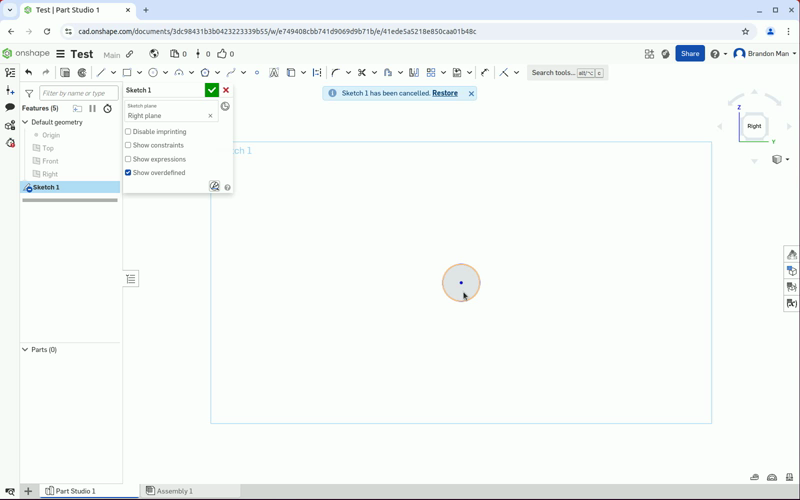
scroll(6)
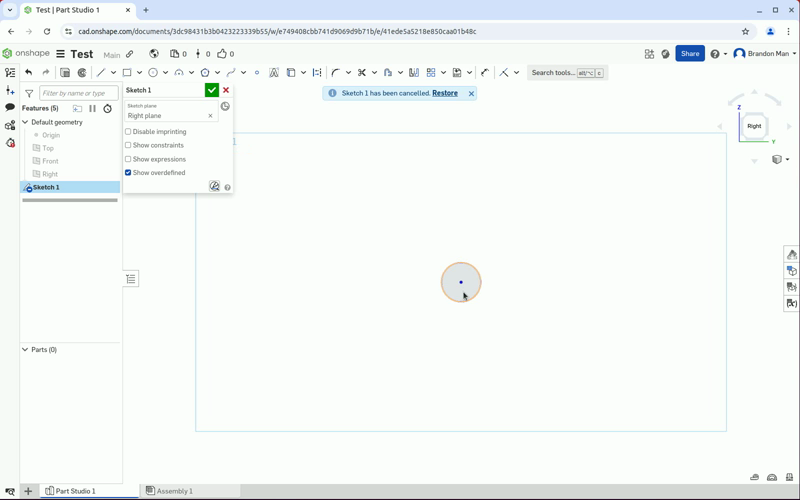
scroll(6)
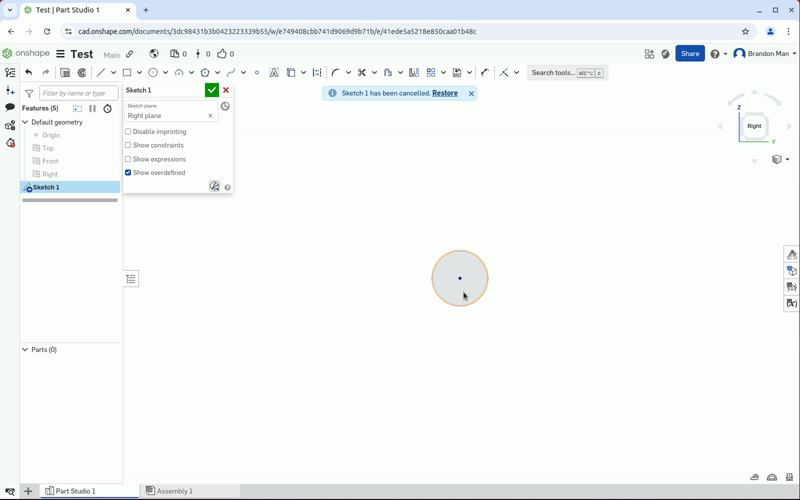
scroll(6)
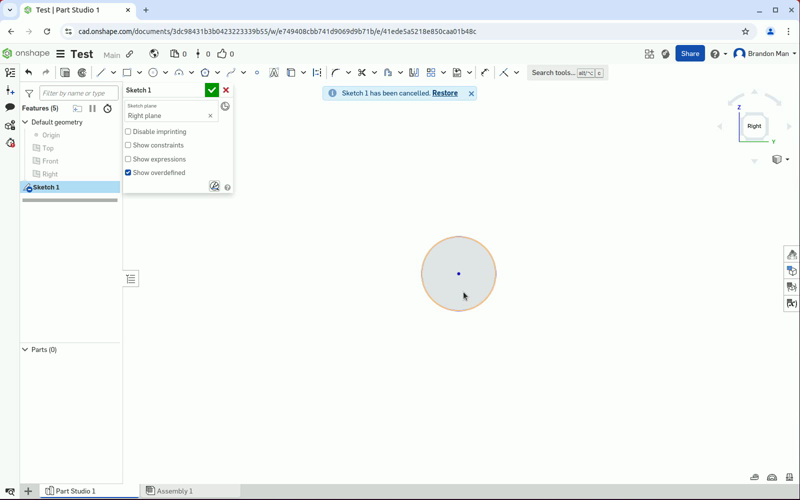
scroll(6)
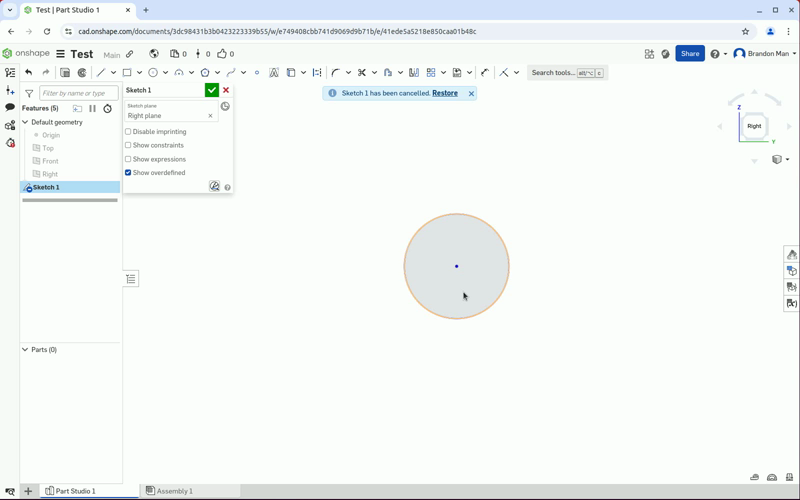
scroll(6)
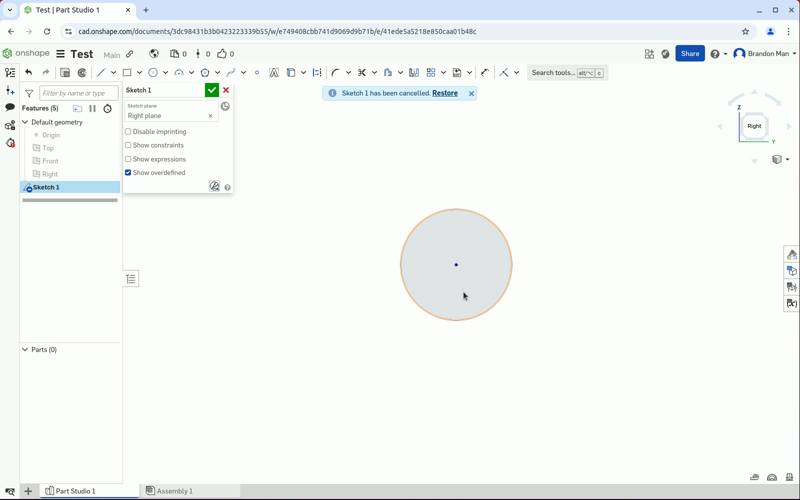
scroll(6)
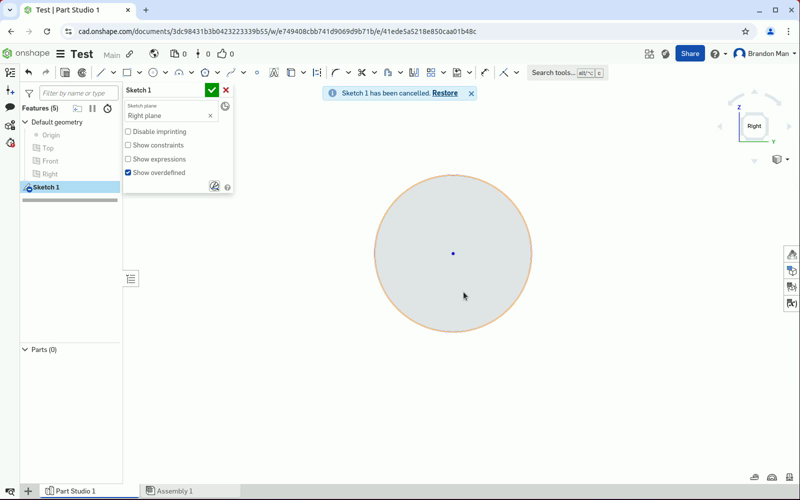
scroll(6)
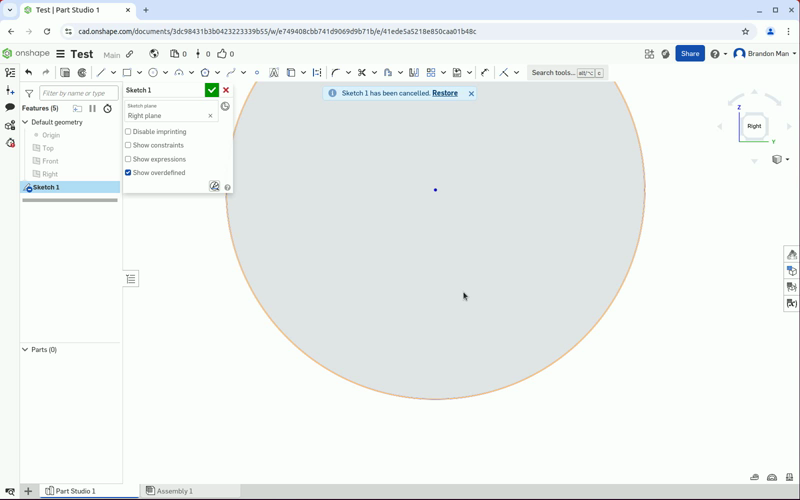
click(463, 291)
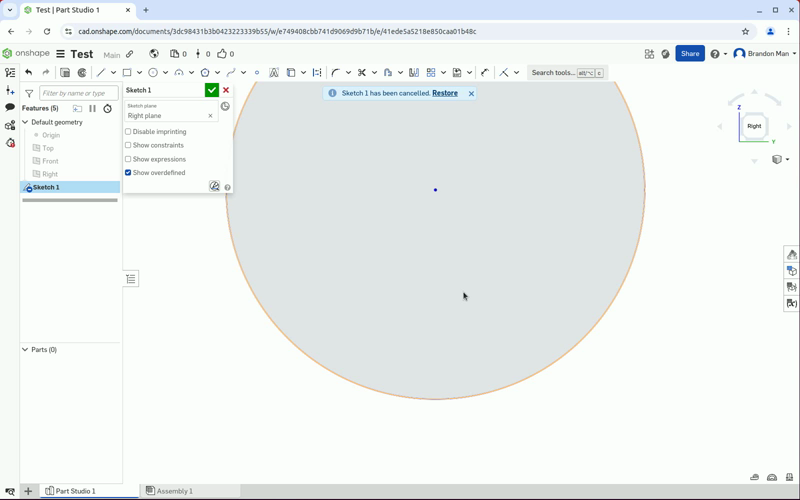
scroll(-6)
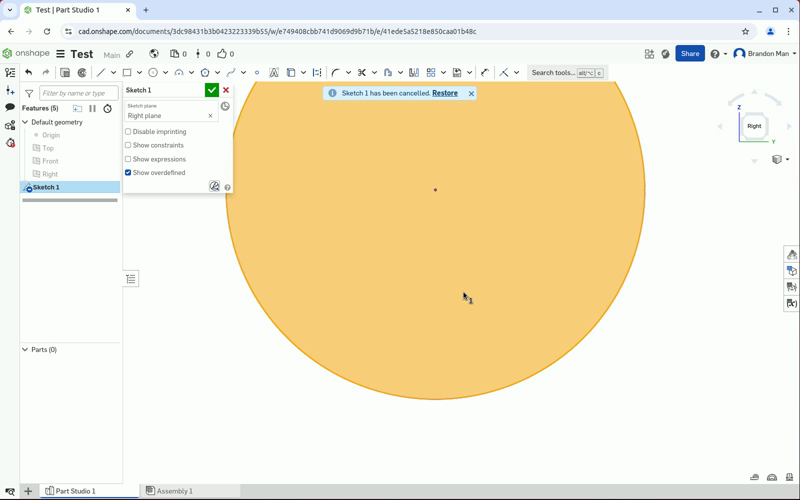
scroll(-6)
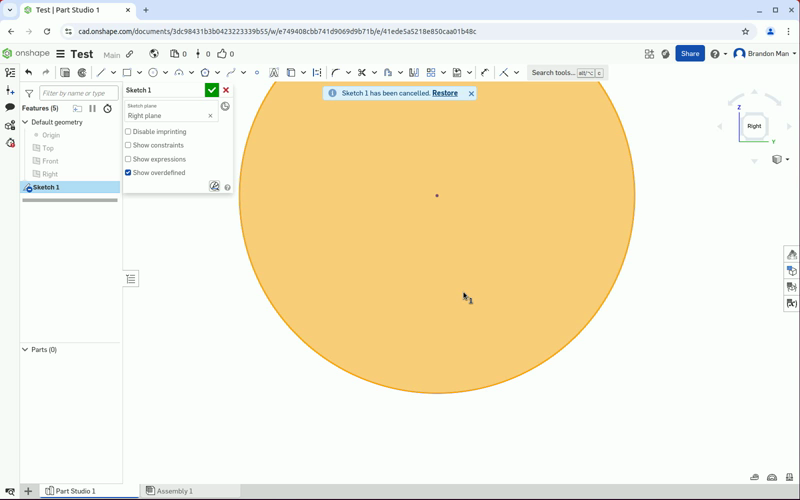
scroll(-6)
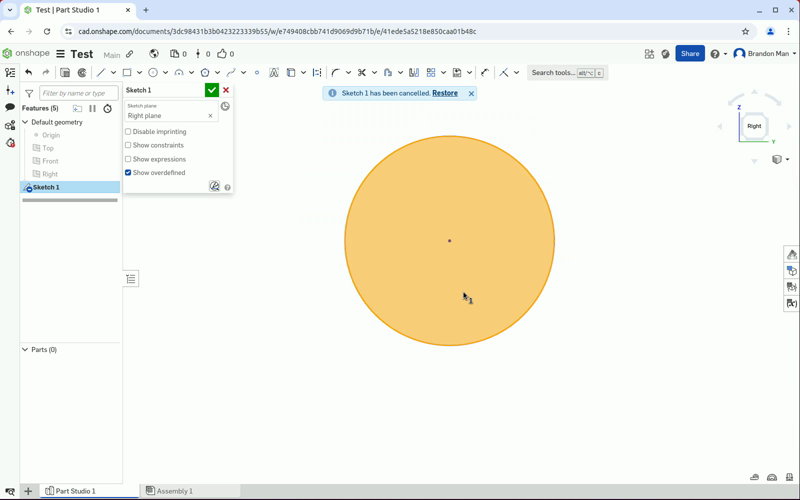
scroll(-6)
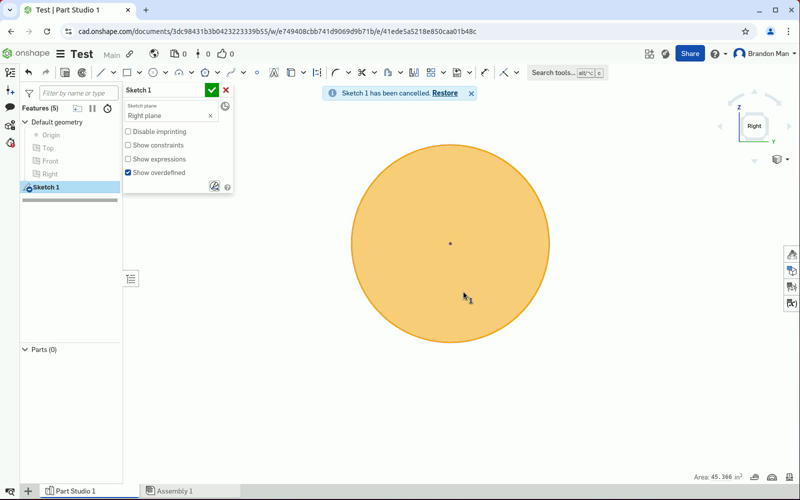
scroll(-6)
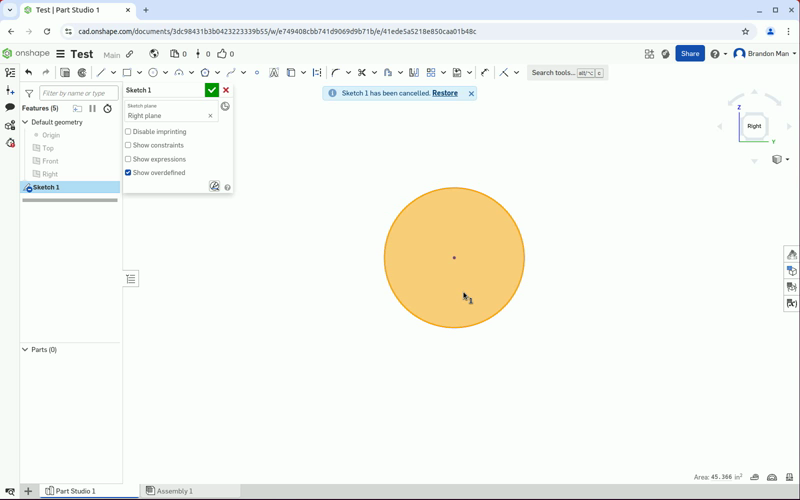
scroll(-6)
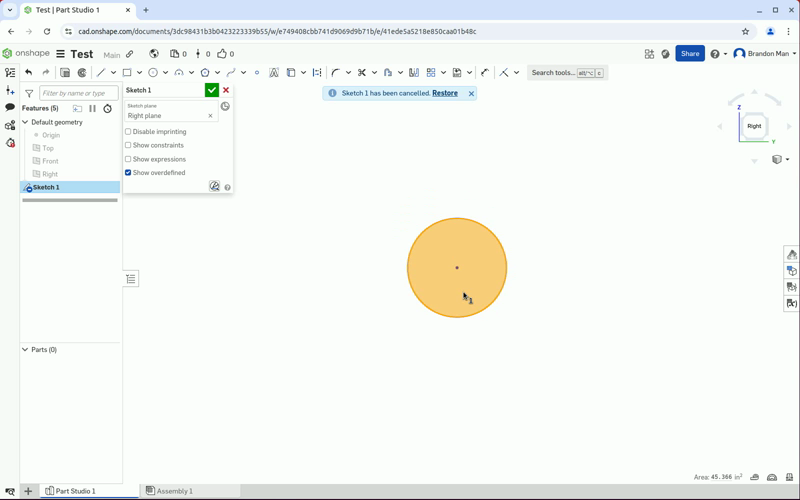
scroll(-6)
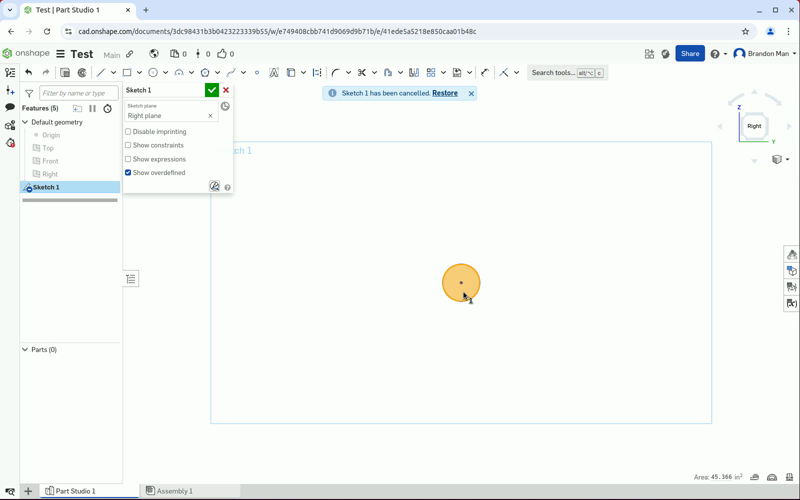
mouse_move(73, 352)
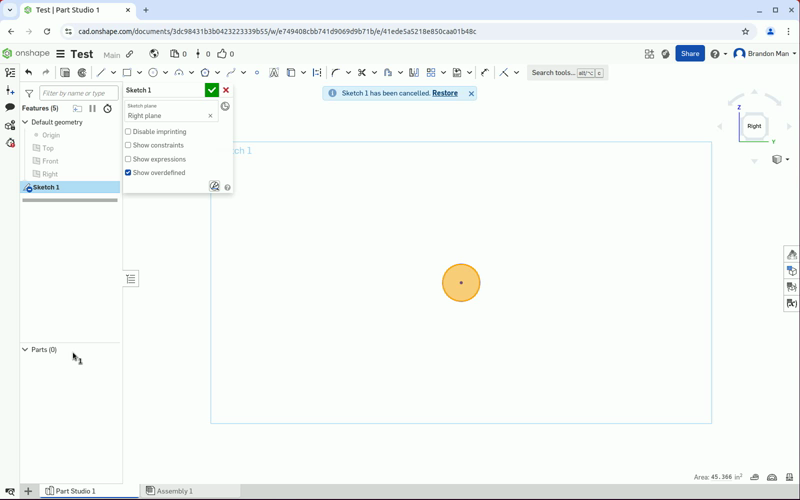
key(shift+y)
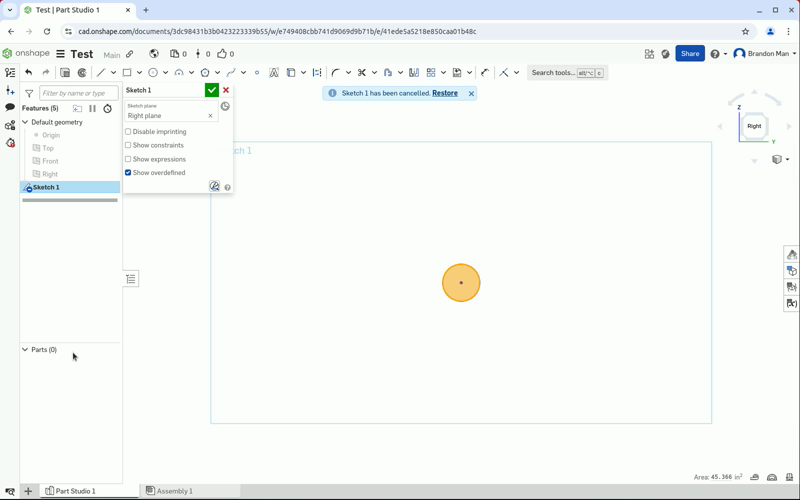
key(shift+e)
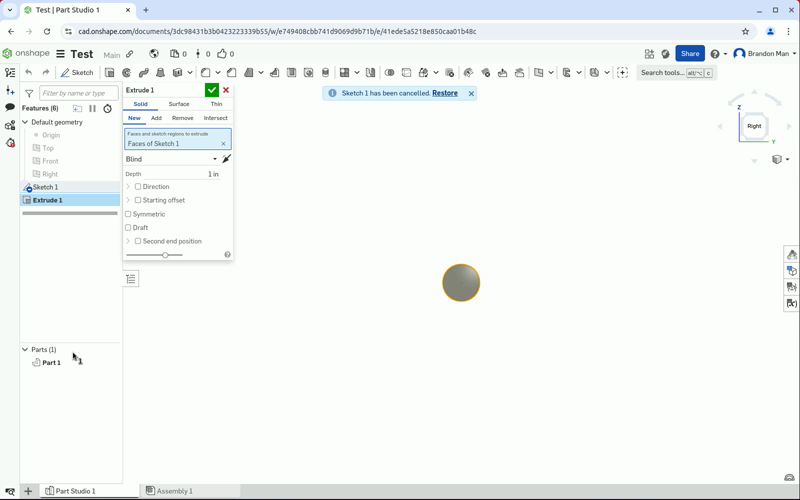
mouse_move(143, 106)
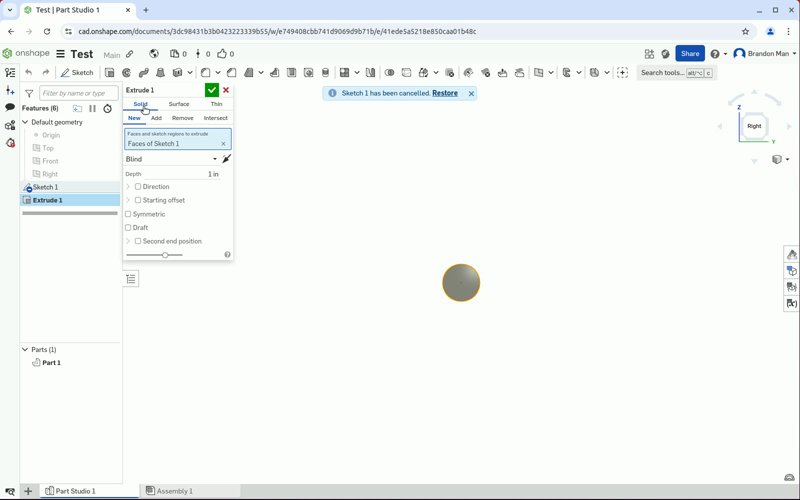
click(143, 106)
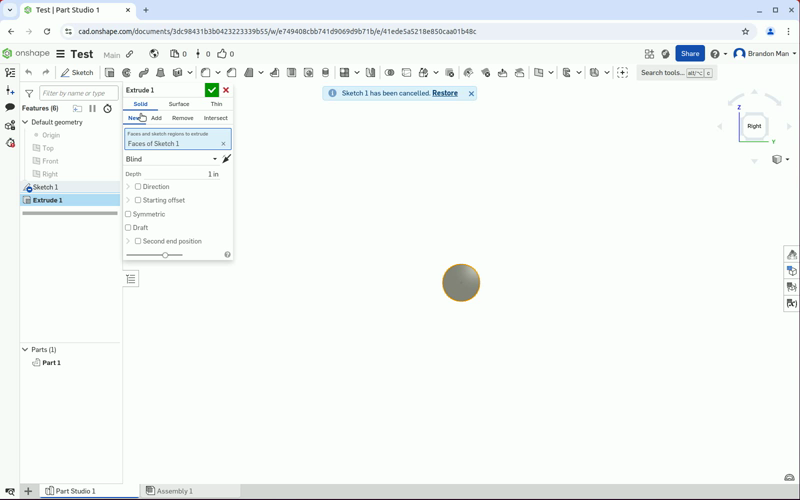
mouse_move(137, 120)
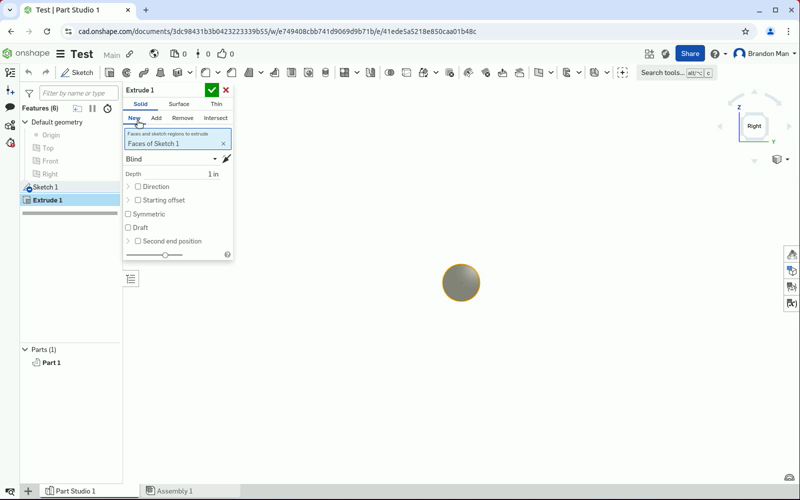
click(137, 120)
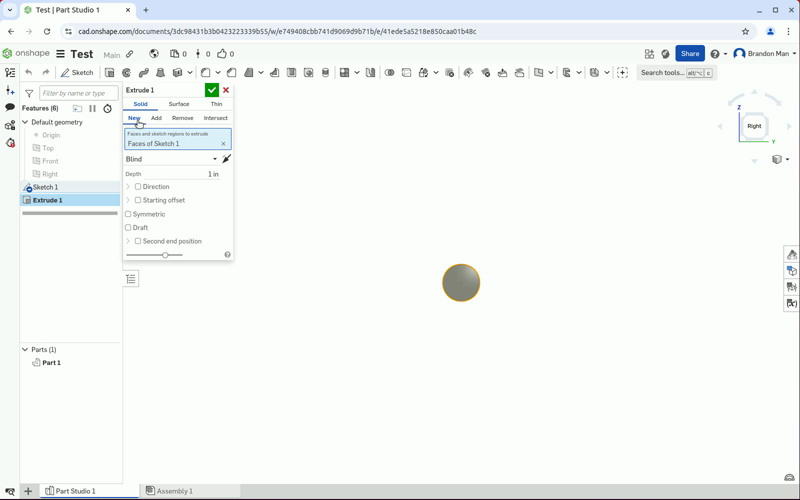
key(tab, 4)
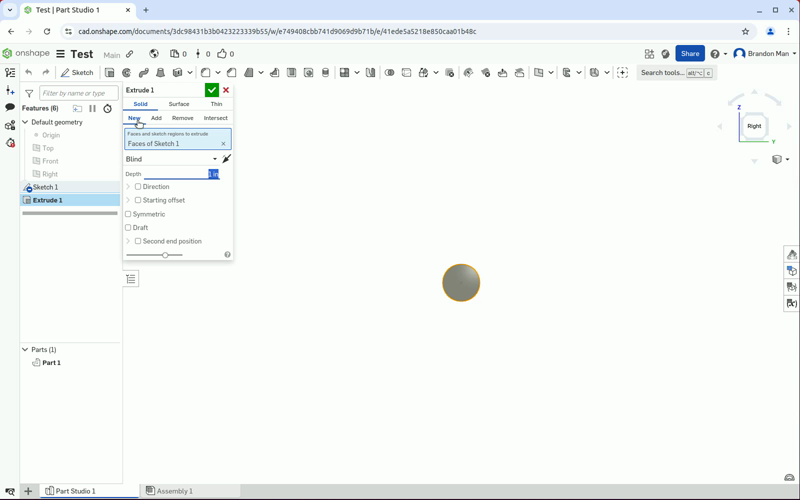
text(23.108)
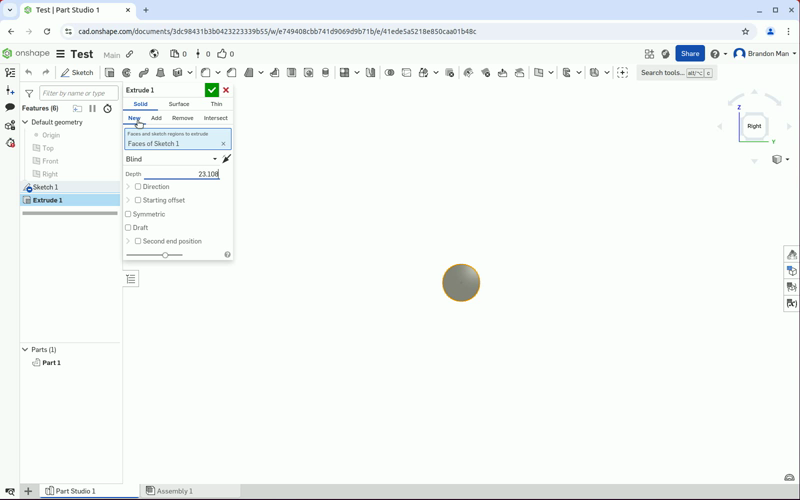
key(enter)
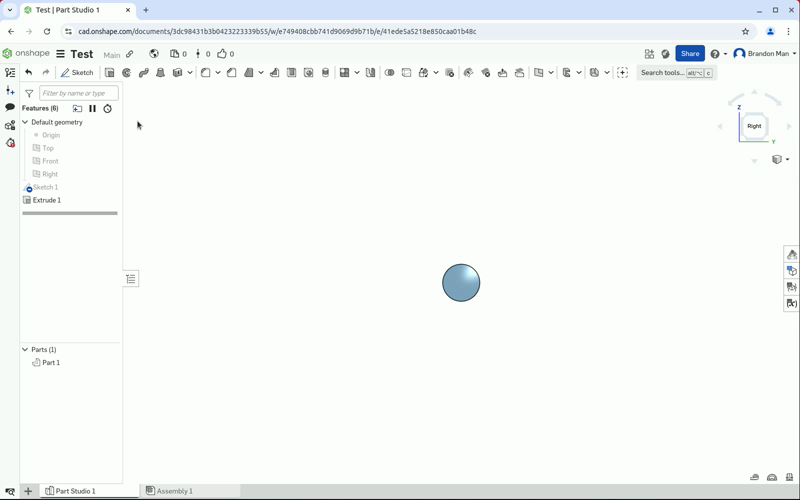
key(shift+h)
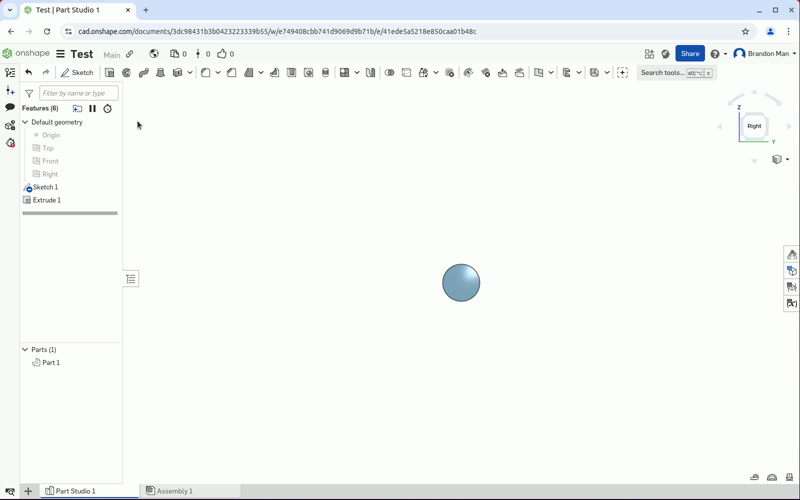
key(shift+h)
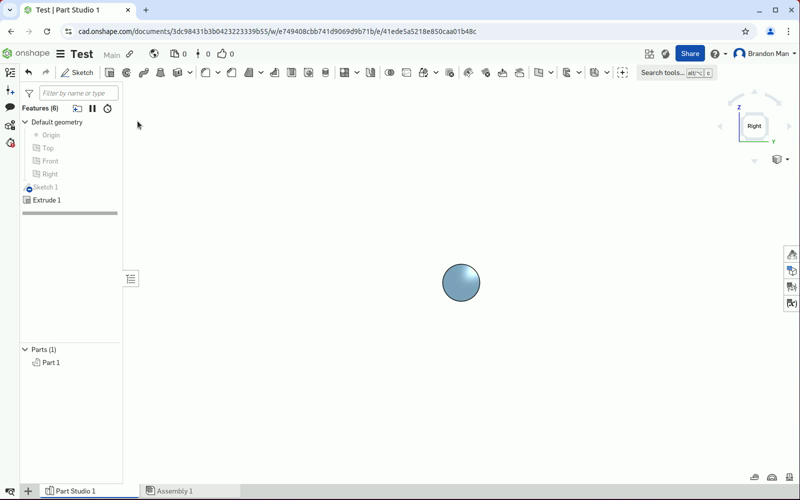
mouse_move(73, 189)
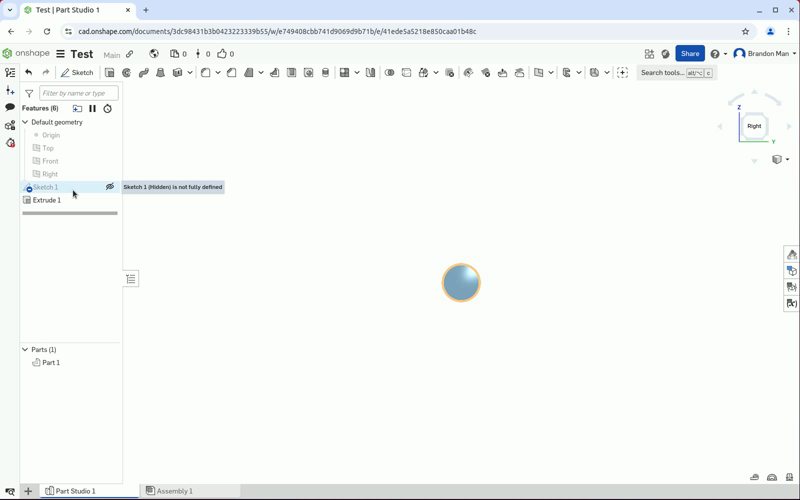
click(73, 189)
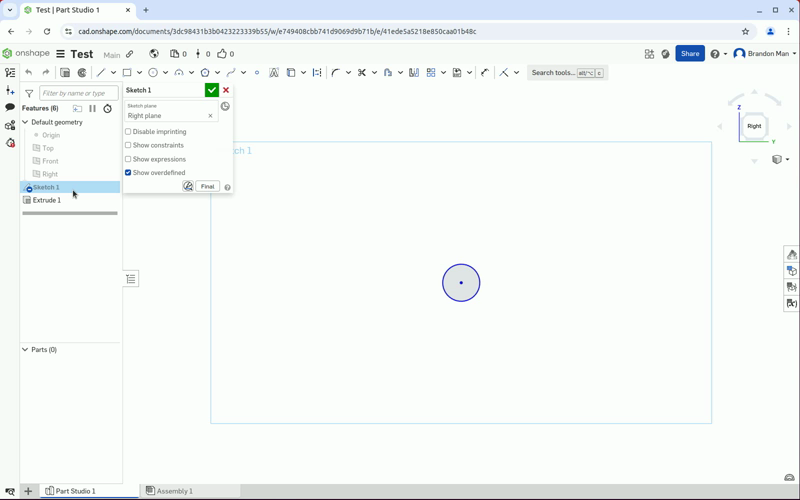
mouse_move(229, 92)
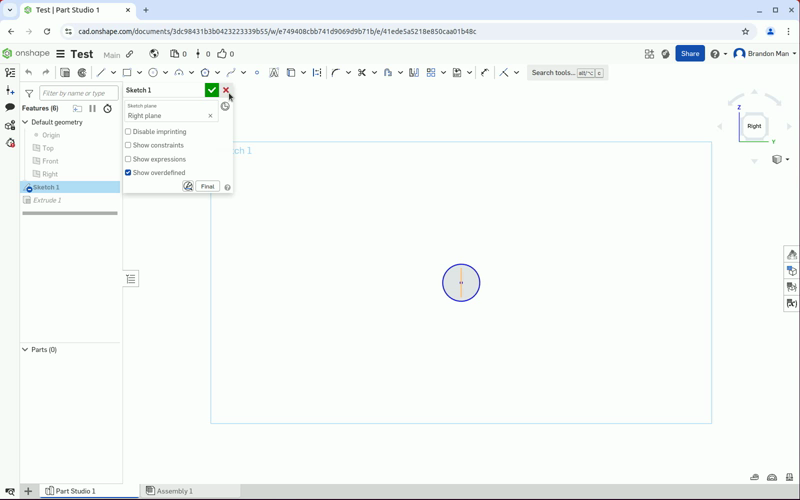
click(229, 92)
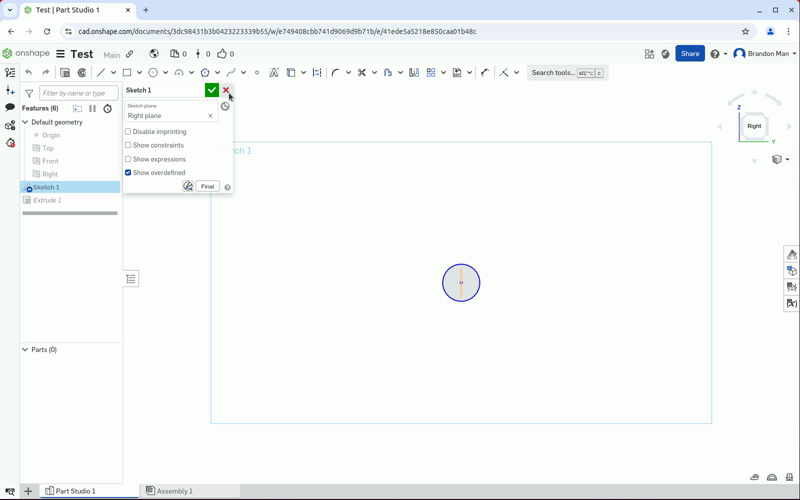
key(shift+s)
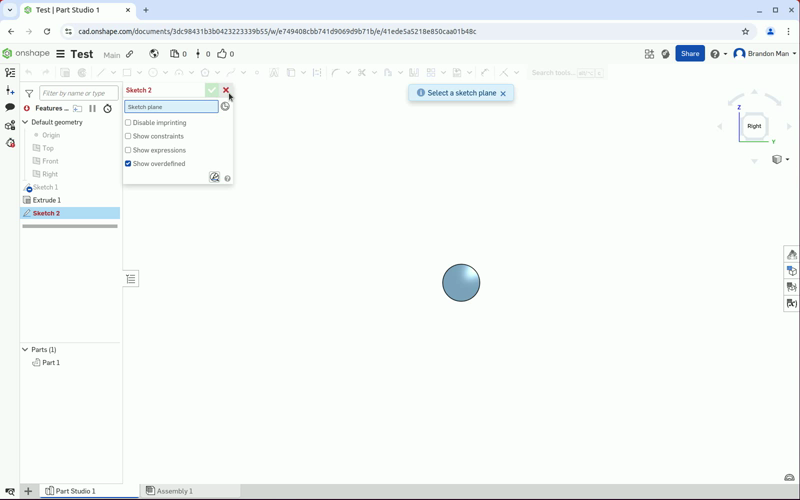
mouse_move(73, 176)
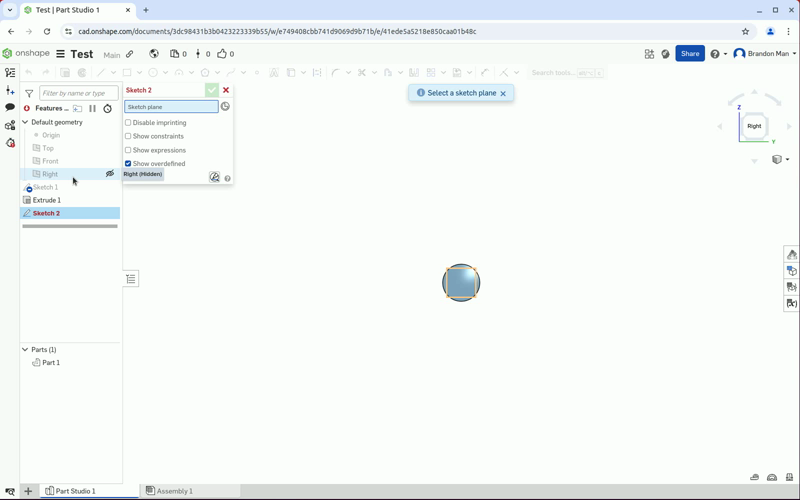
click(73, 176)
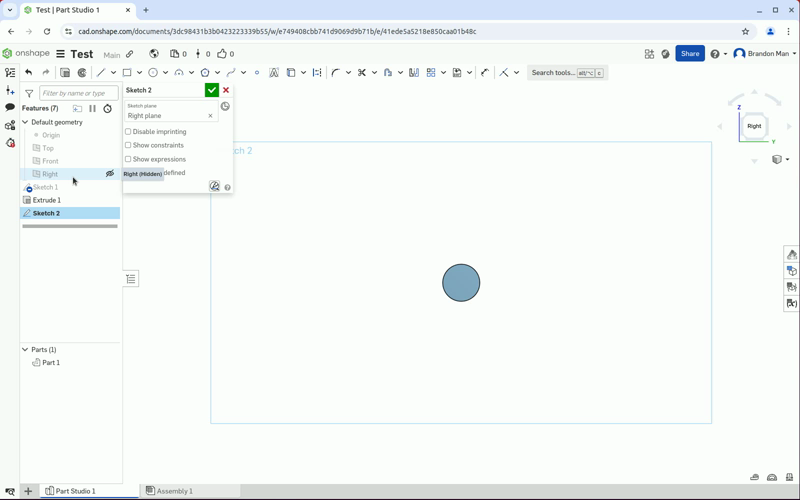
mouse_move(73, 352)
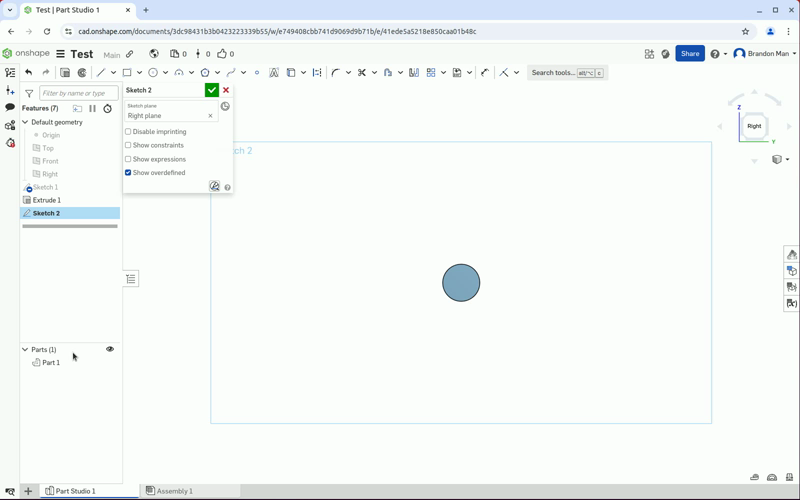
key(y)
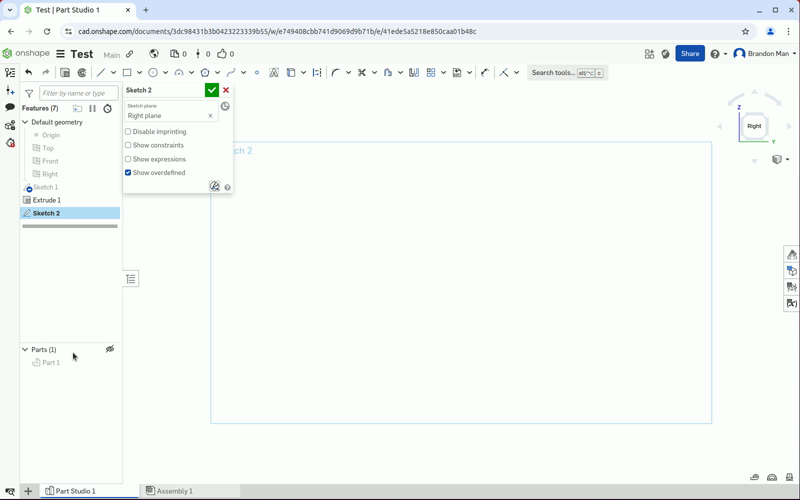
key(c)
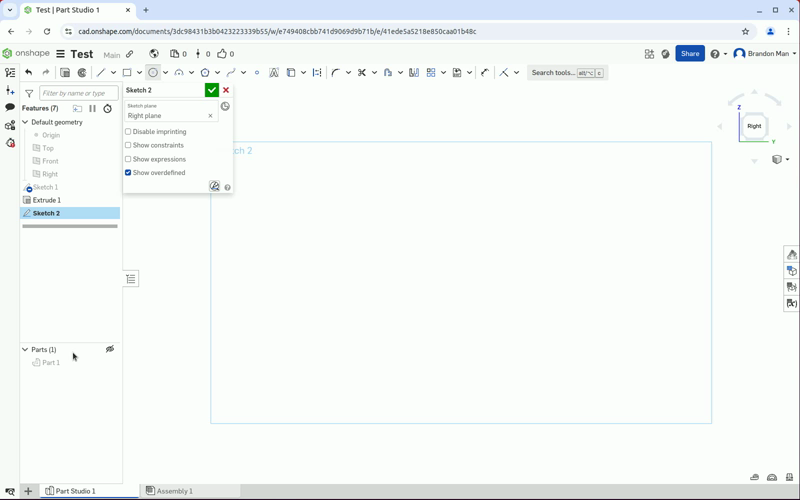
key_down(shift)
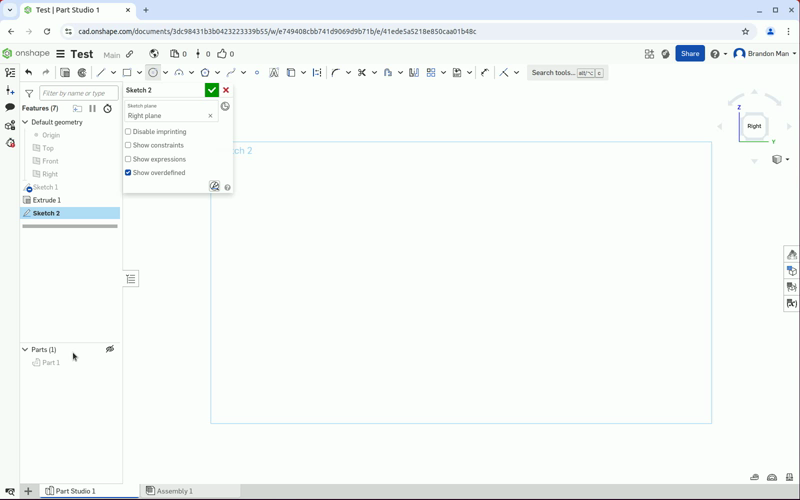
mouse_move(461, 282)
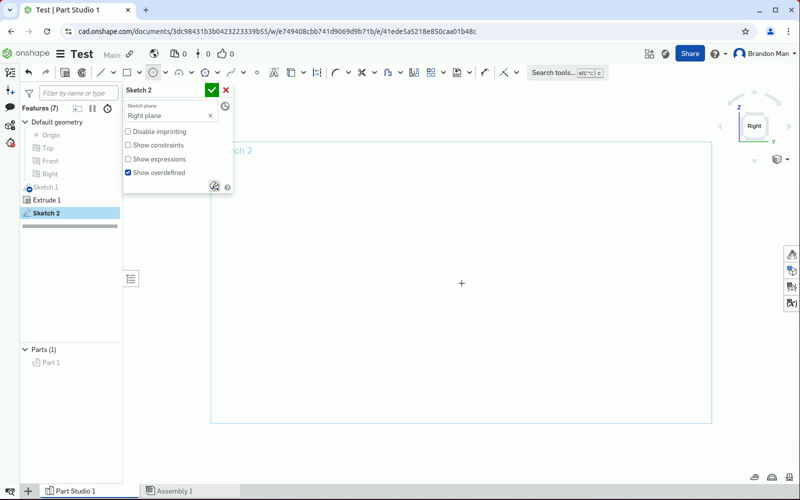
click(461, 282)
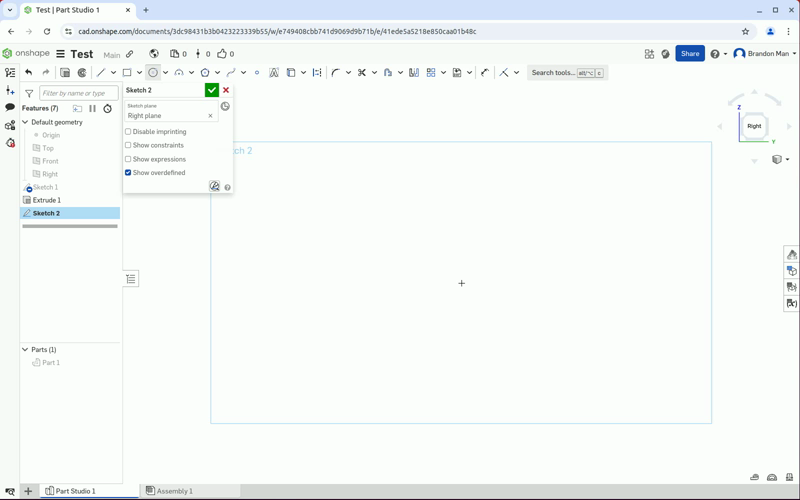
key_up(shift)
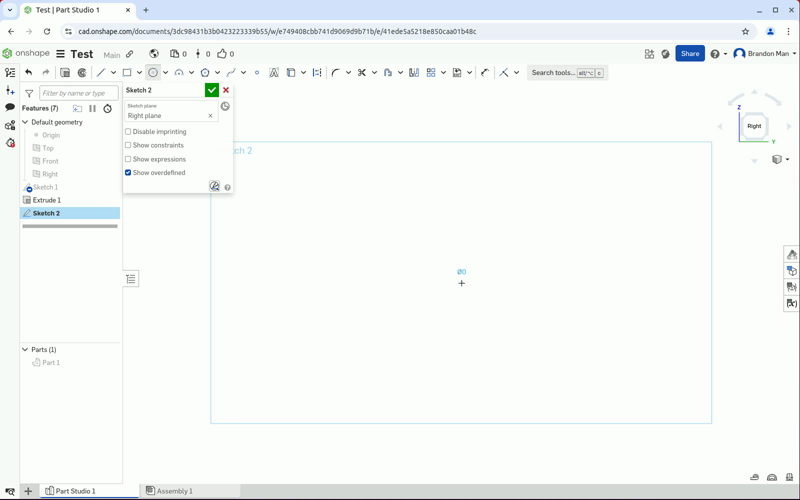
mouse_move(501, 282)
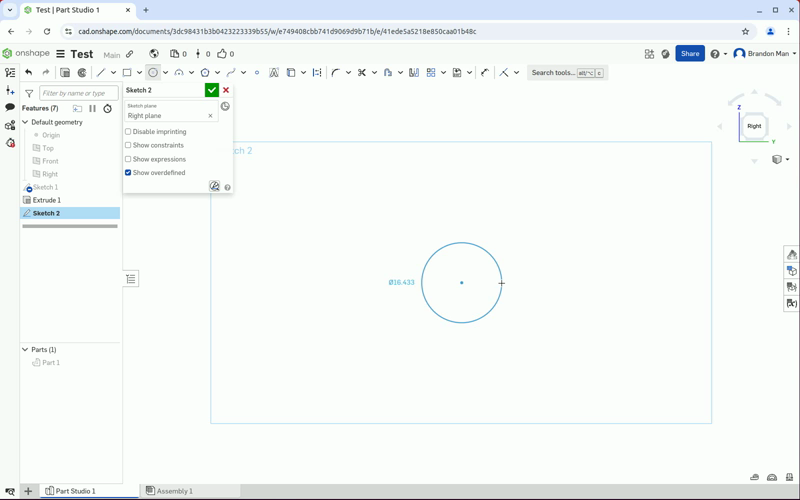
click(501, 282)
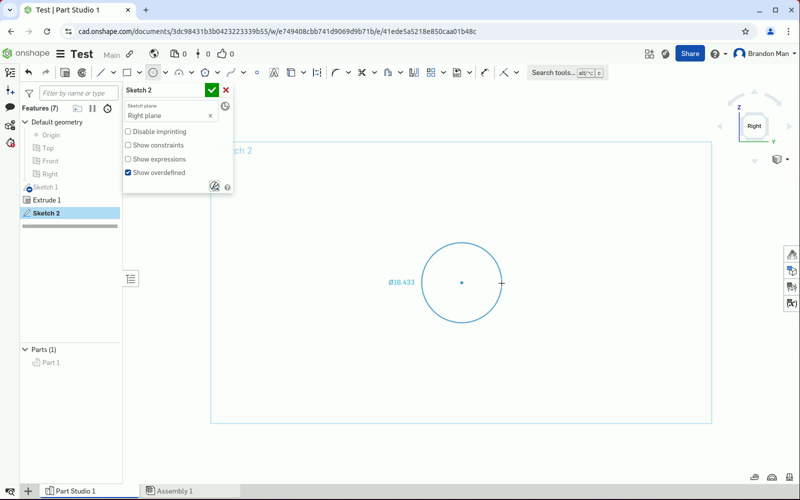
key(esc)
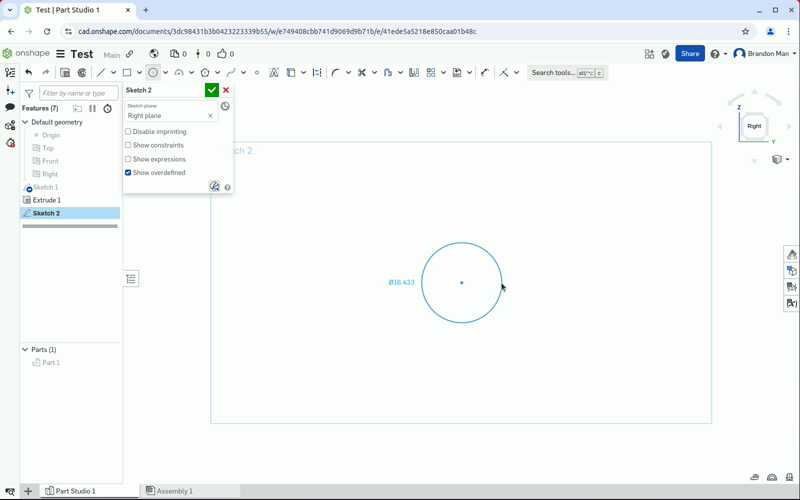
mouse_move(453, 264)
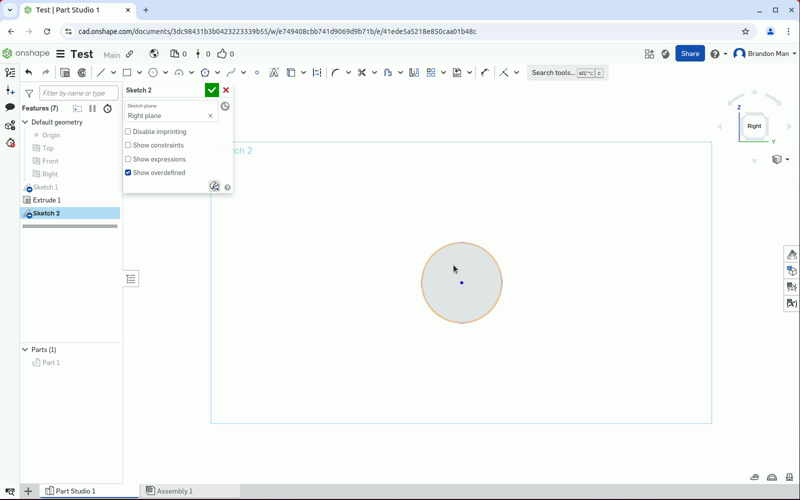
click(453, 264)
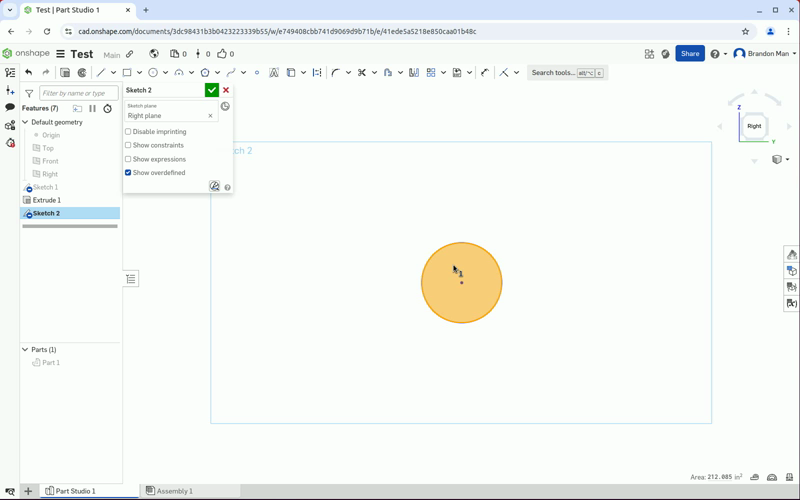
mouse_move(73, 352)
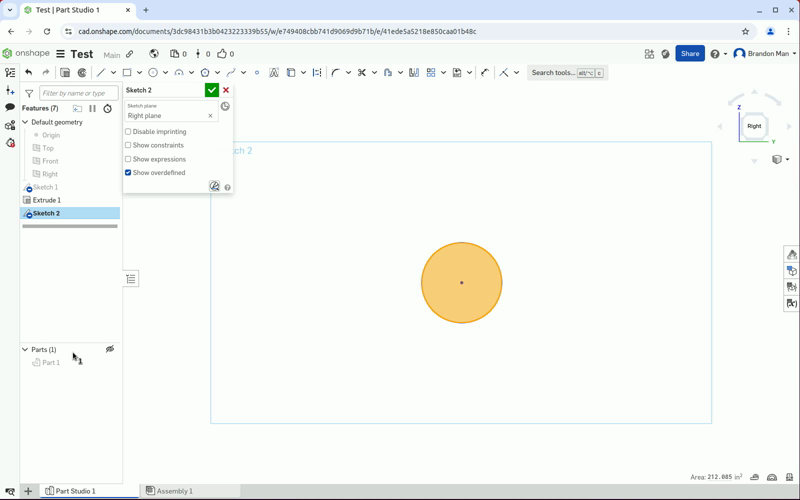
key(shift+y)
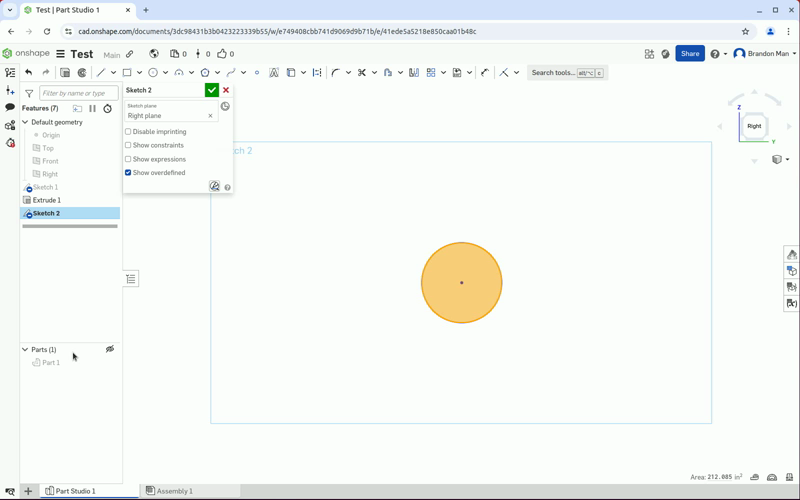
key(shift+e)
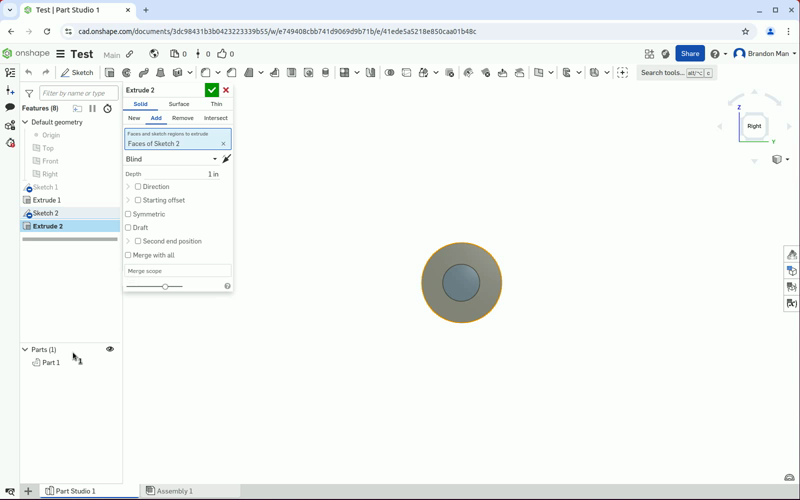
mouse_move(143, 106)
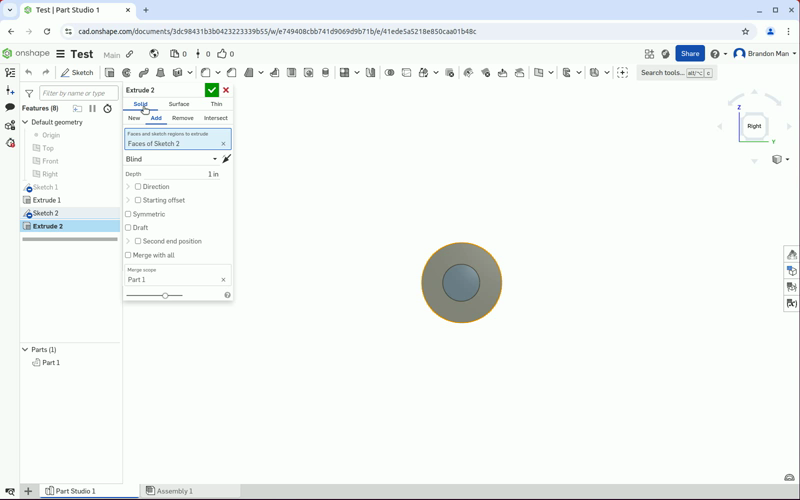
click(143, 106)
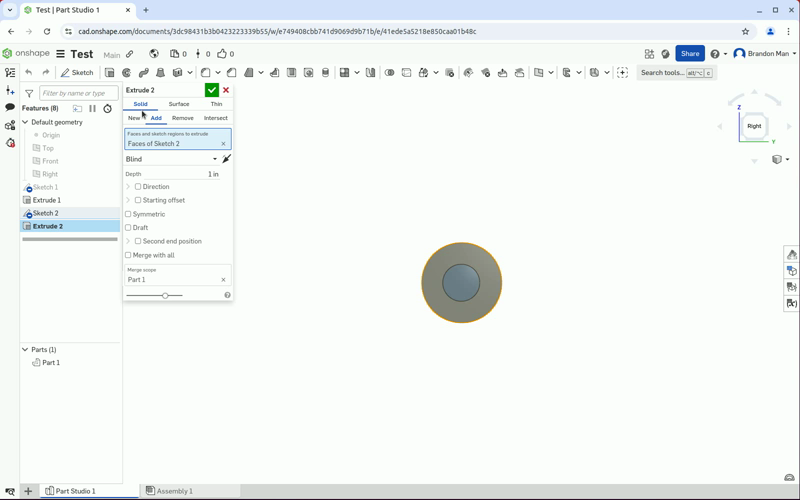
mouse_move(137, 120)
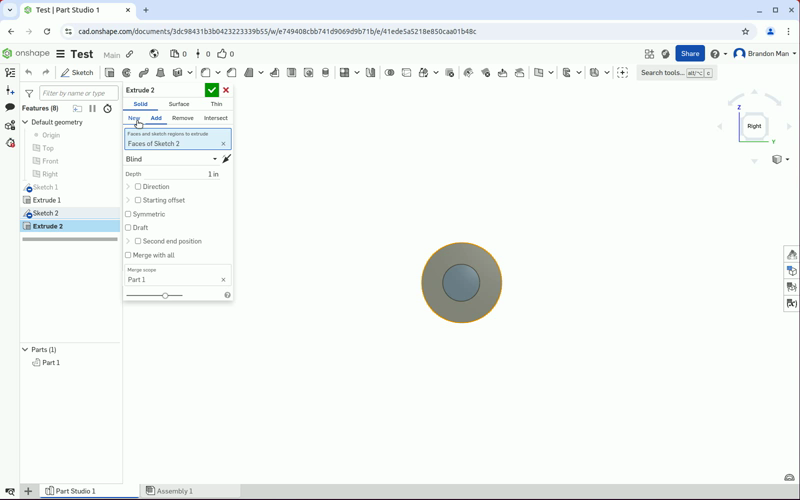
click(137, 120)
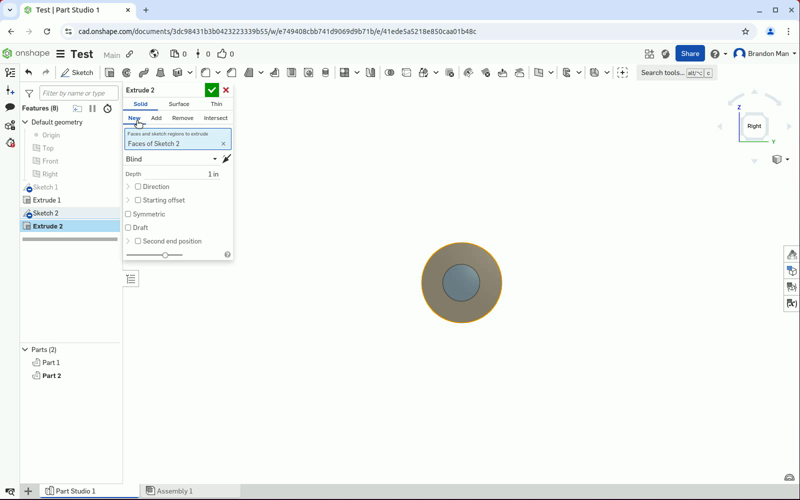
key(tab, 4)
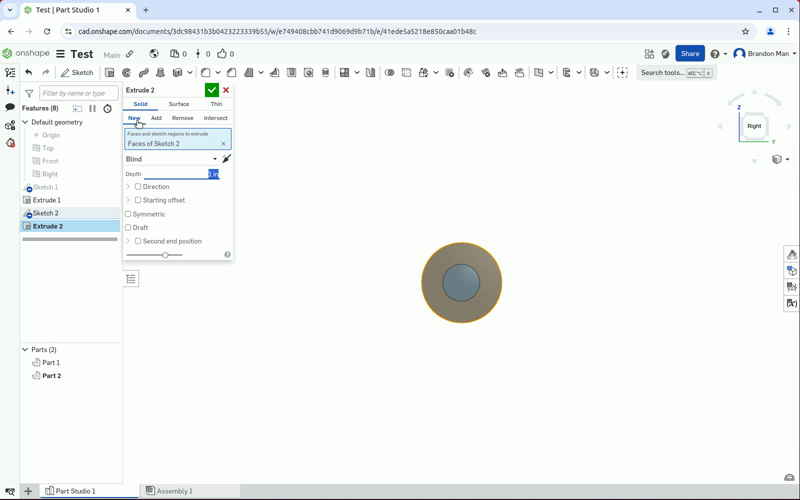
text(-2.407)
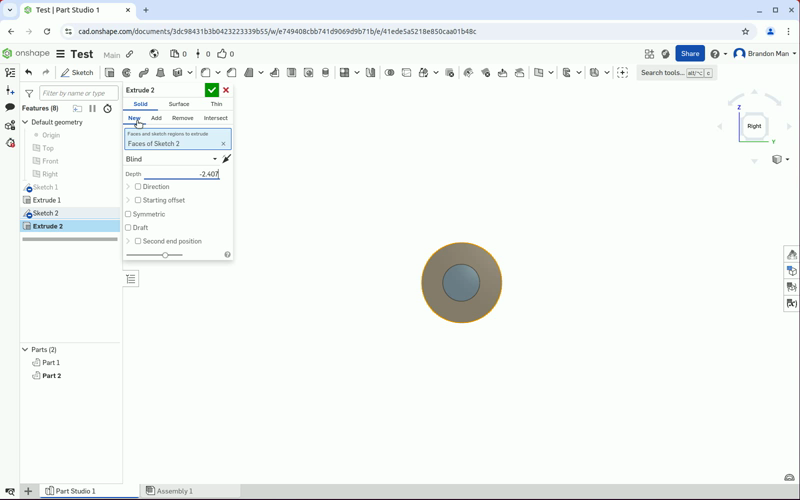
key(enter)
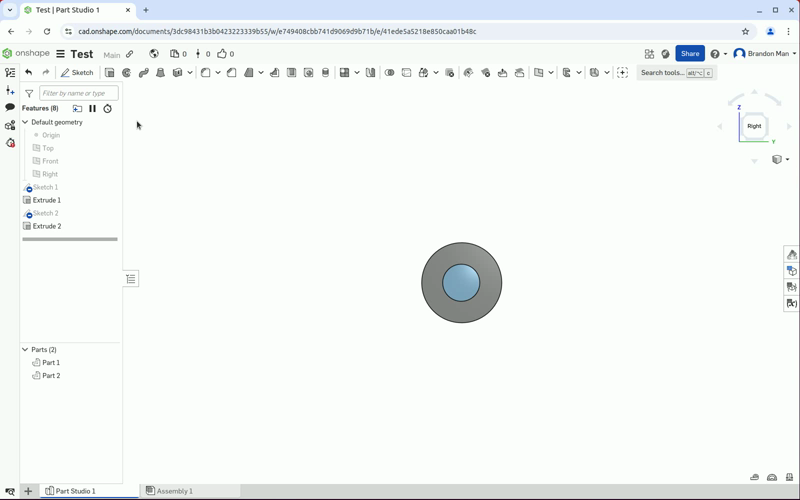
key(shift+h)
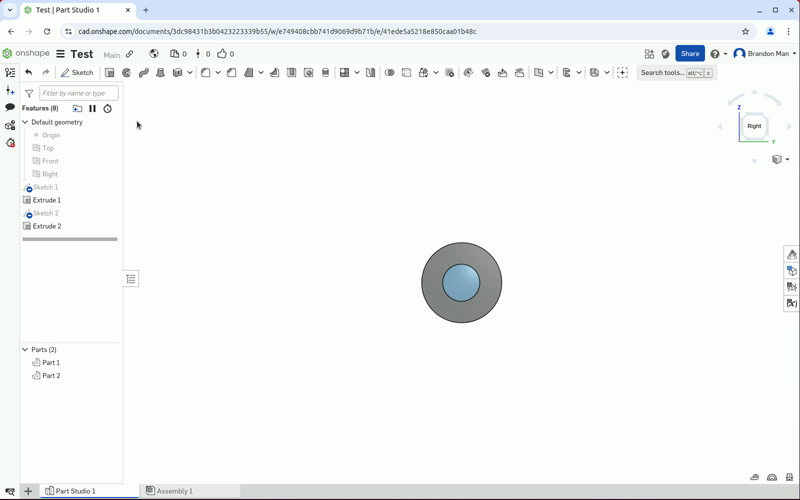
key(shift+h)
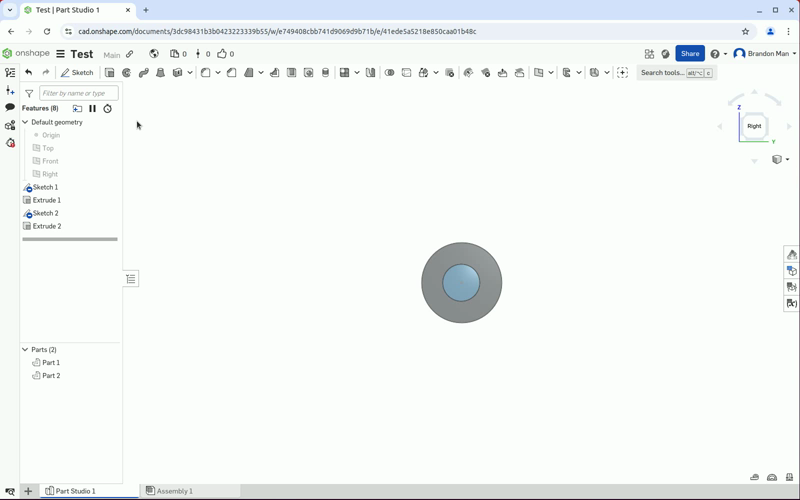
key(shift+7)
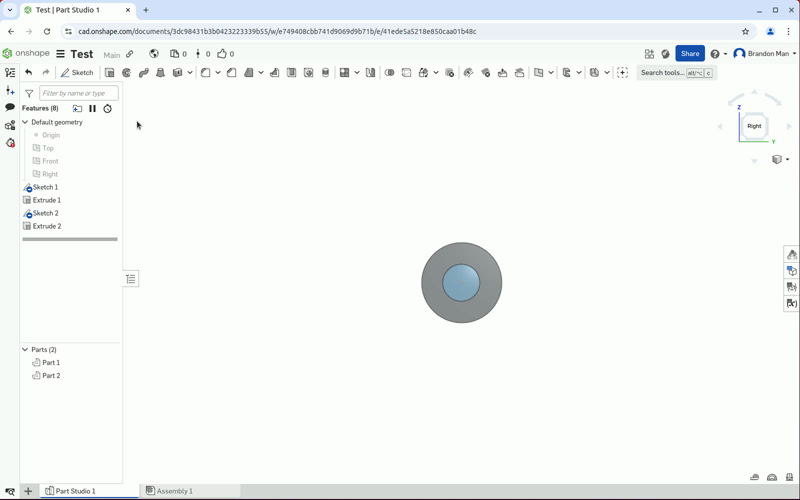
key(right, 2)
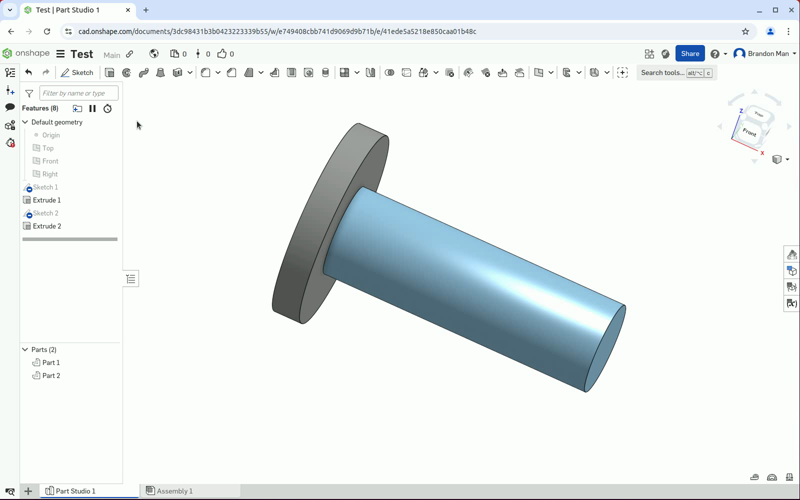
key(down, 2)
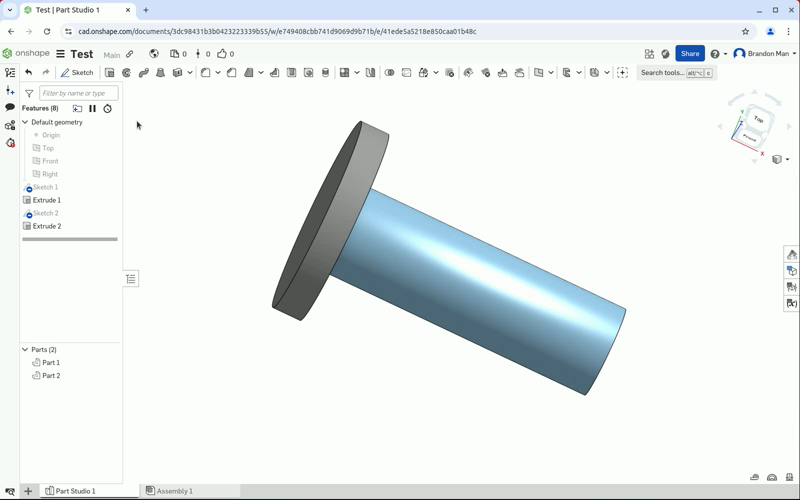
key(up, 2)
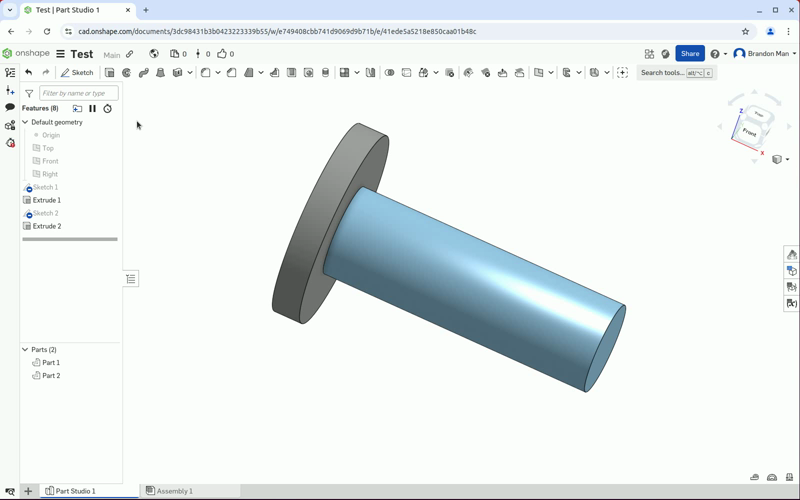
key(left, 2)
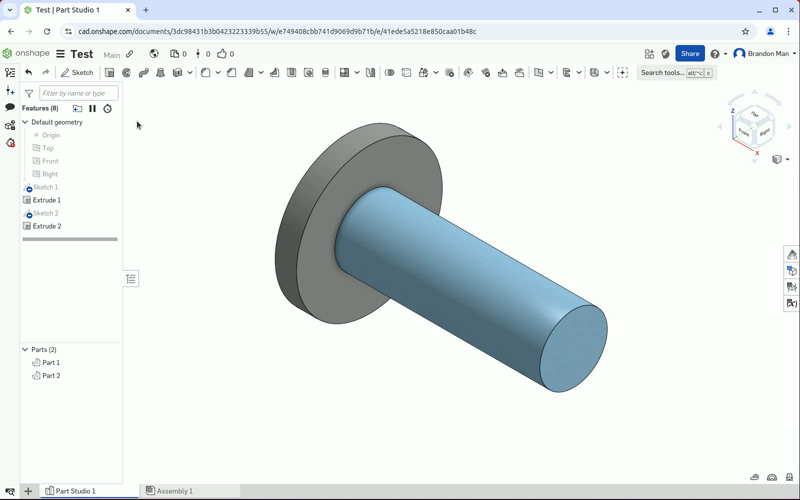
mouse_move(73, 189)
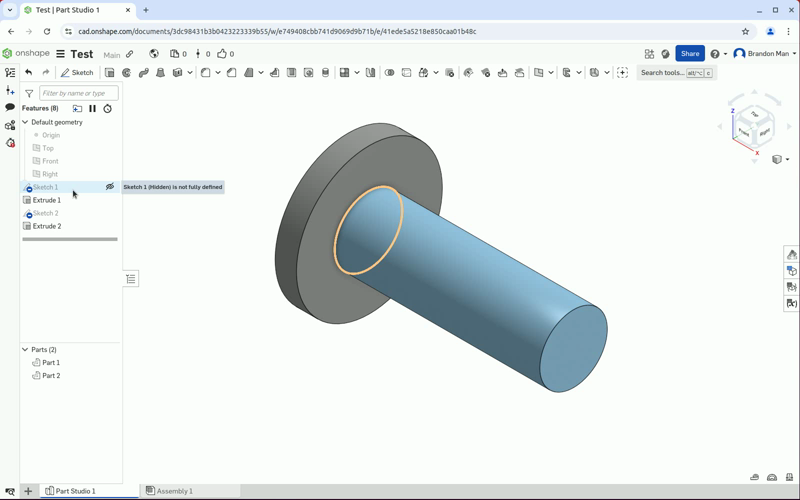
click(73, 189)